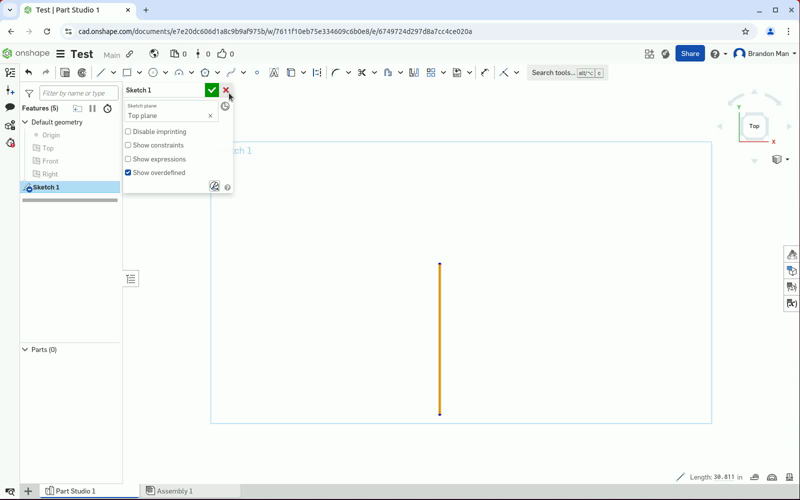
key(shift+h)
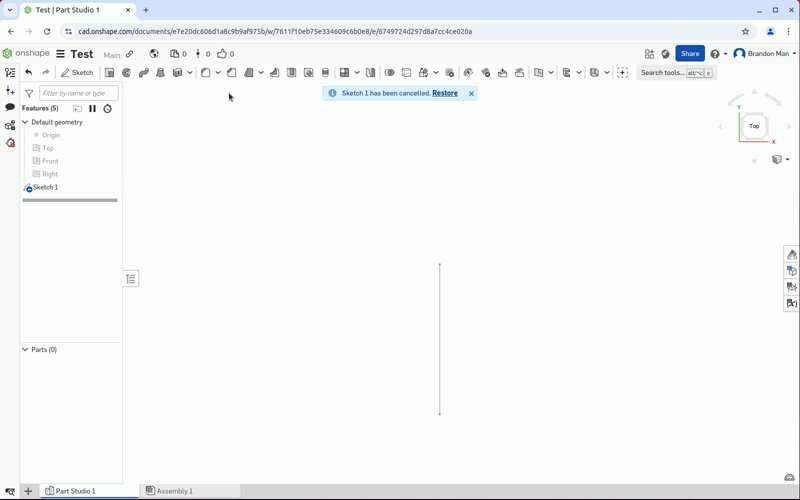
key(shift+s)
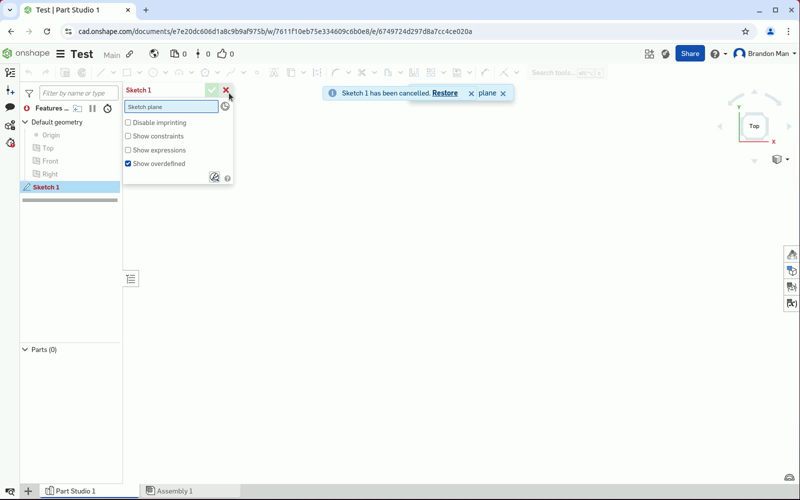
mouse_move(73, 150)
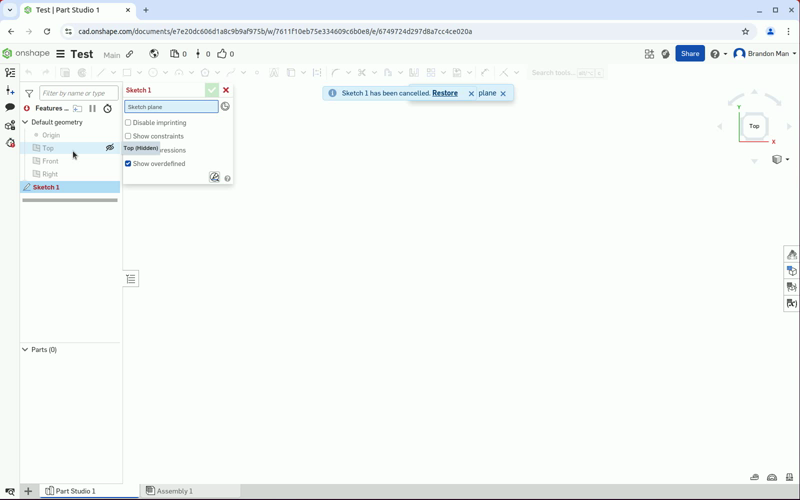
click(73, 150)
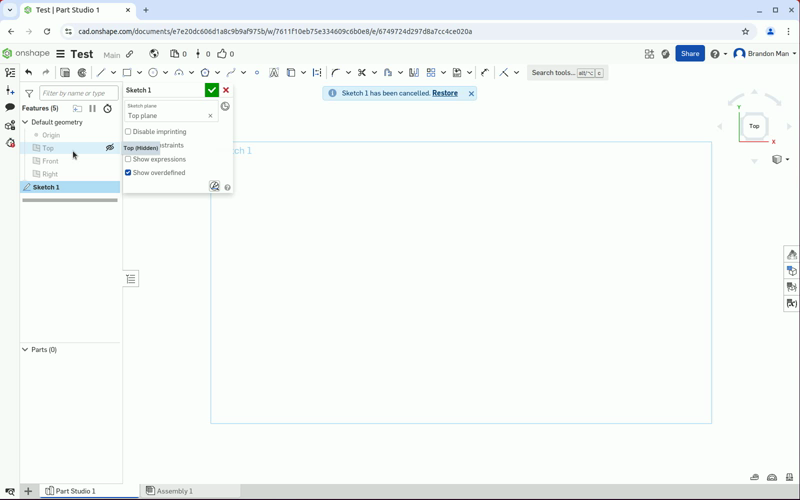
mouse_move(73, 352)
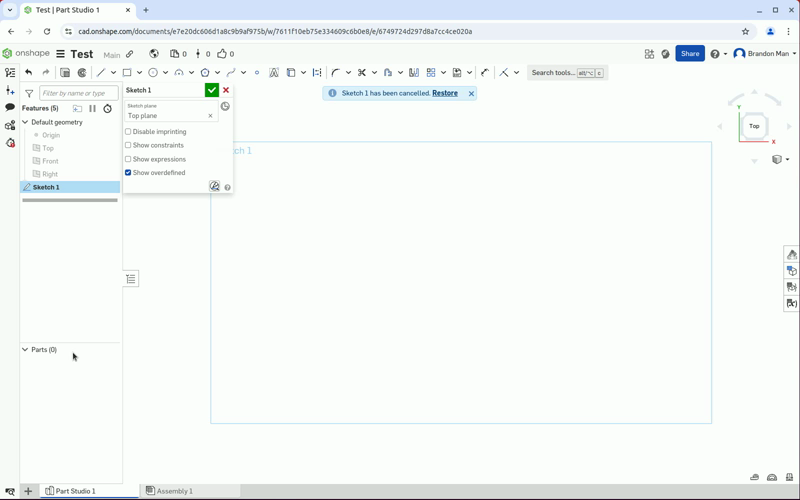
key(y)
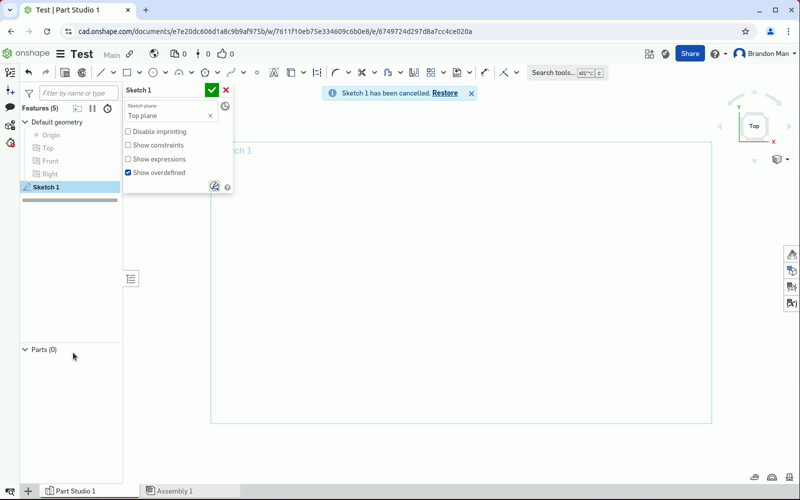
key(l)
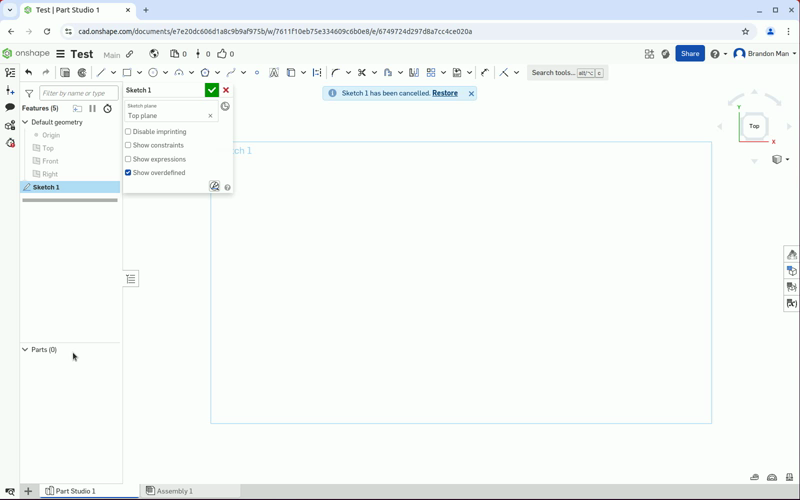
key_down(shift)
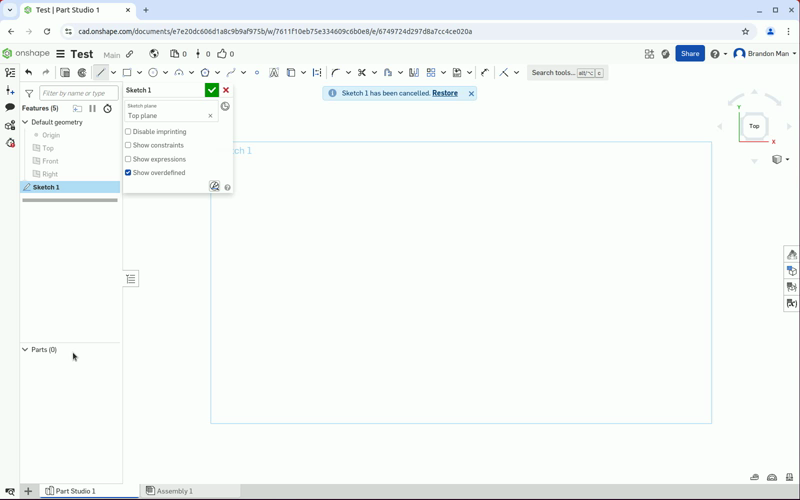
mouse_move(352, 343)
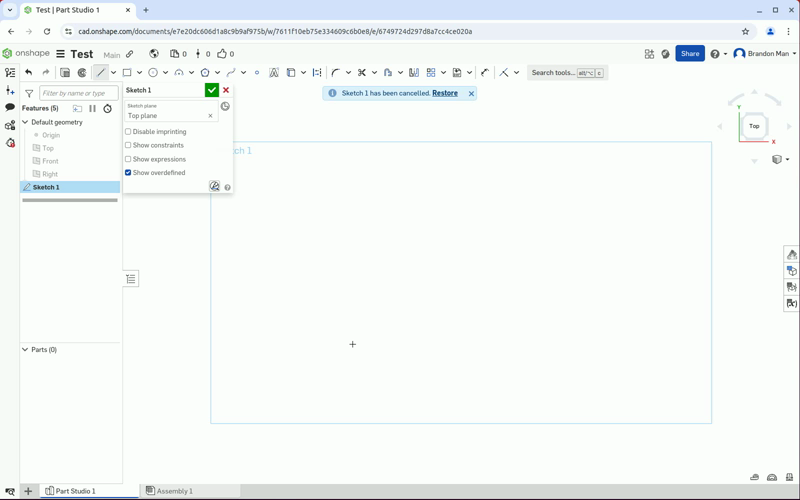
click(352, 343)
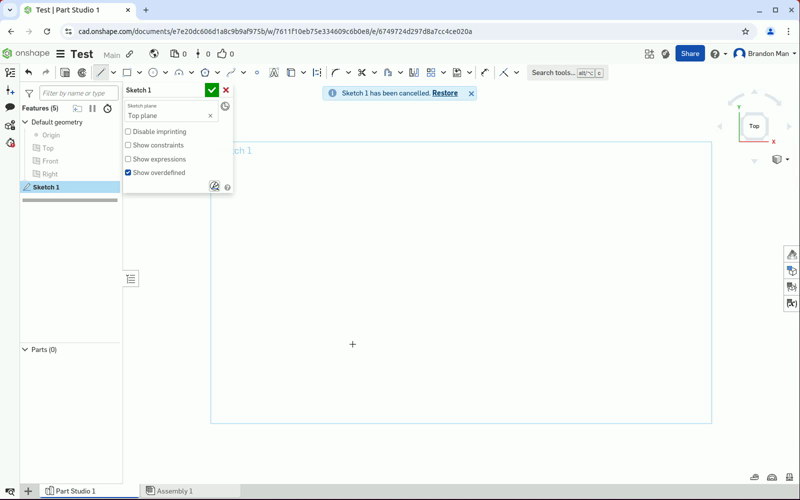
key_up(shift)
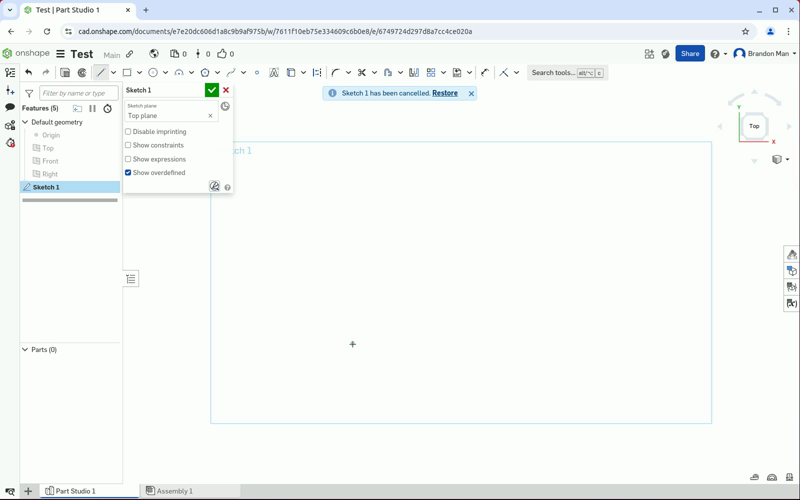
key_down(shift)
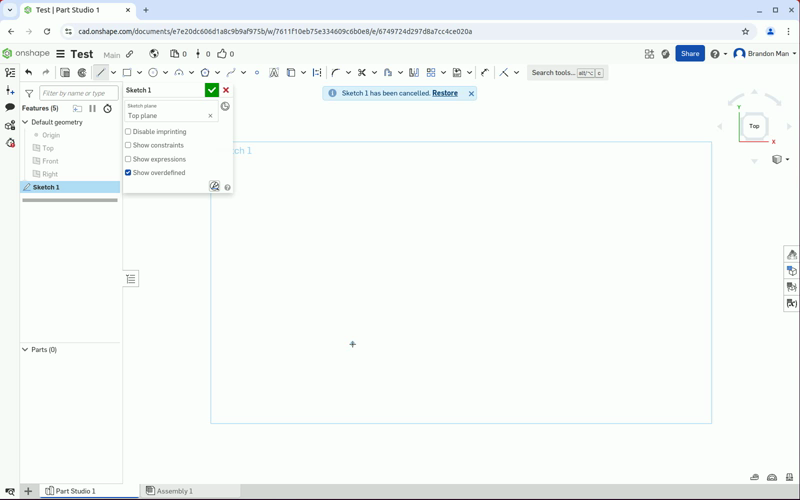
mouse_move(572, 343)
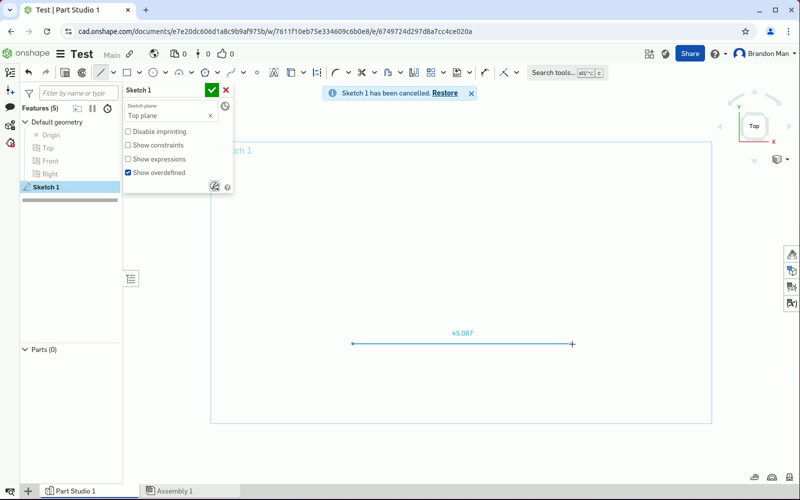
click(572, 343)
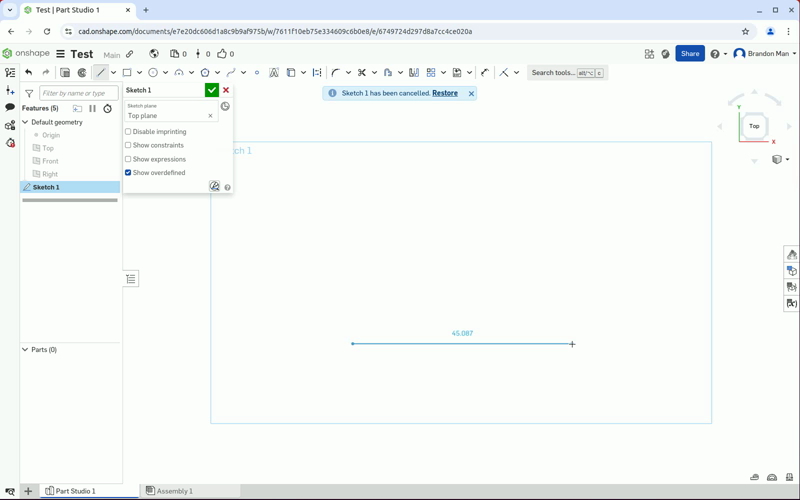
key_up(shift)
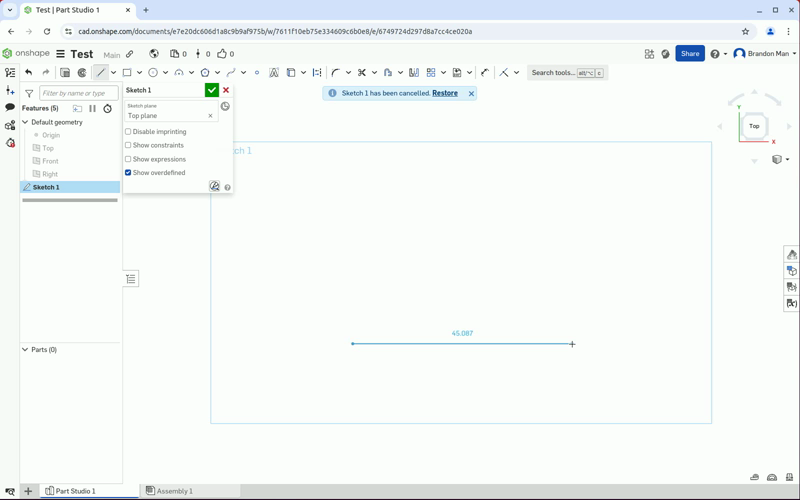
key_down(shift)
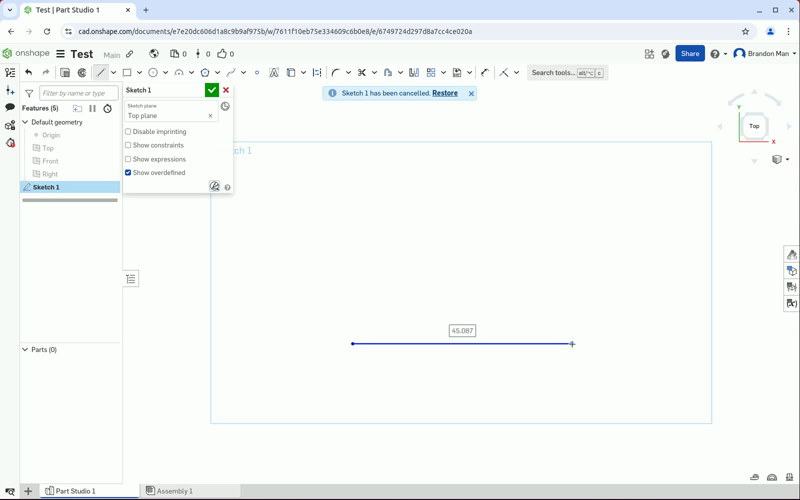
mouse_move(572, 180)
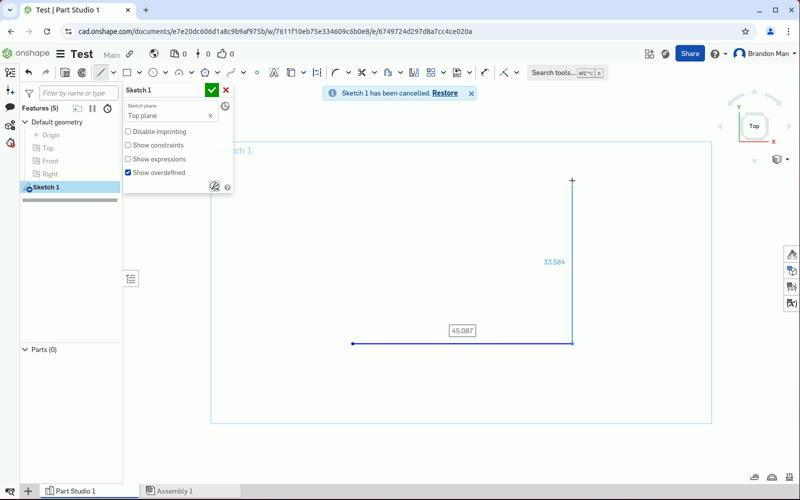
click(572, 180)
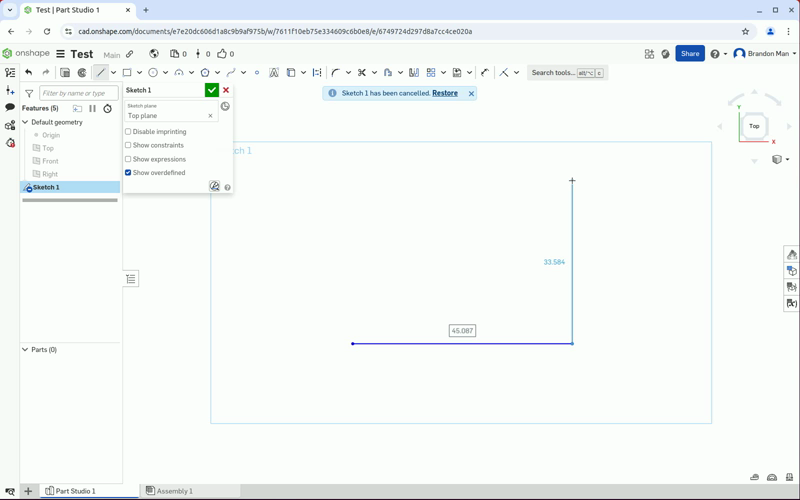
key_up(shift)
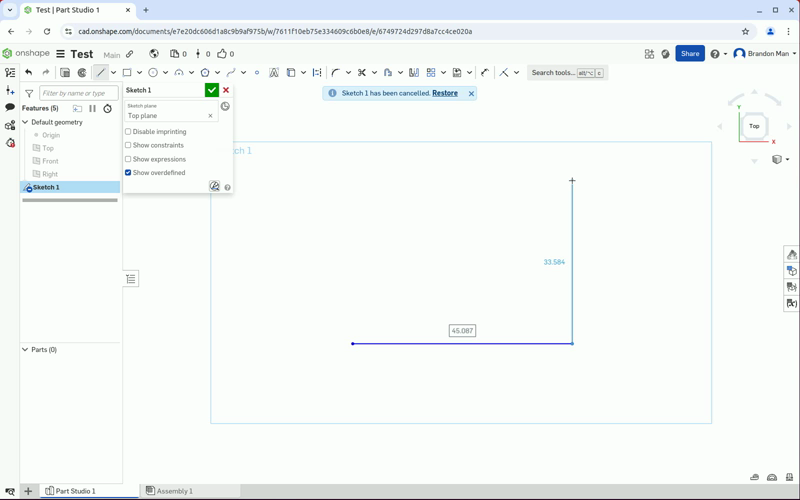
key_down(shift)
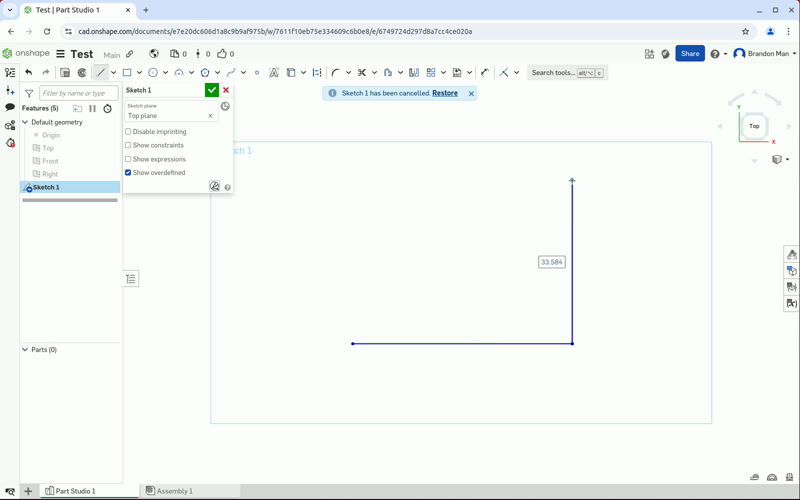
mouse_move(352, 180)
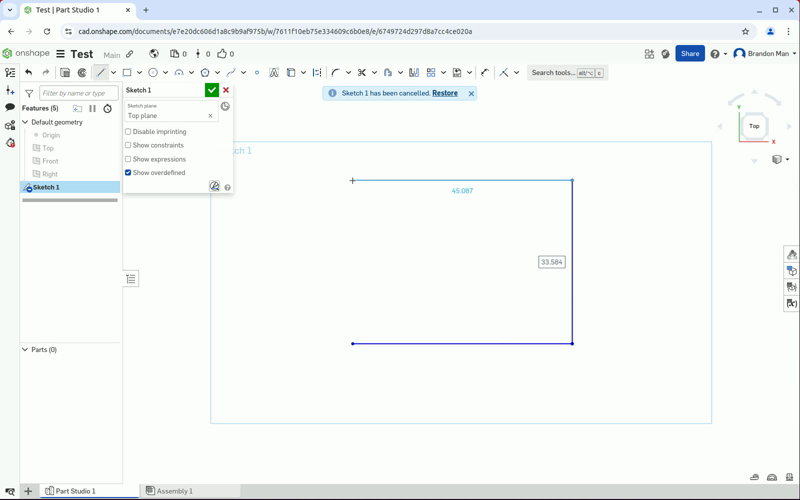
click(352, 180)
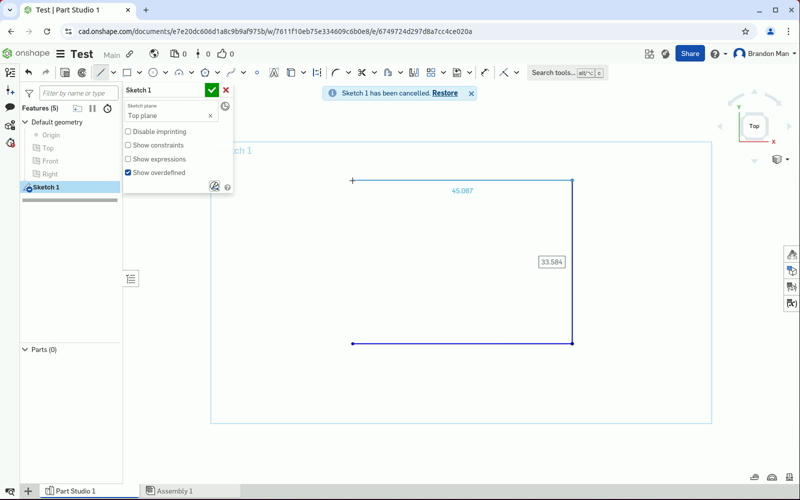
key_up(shift)
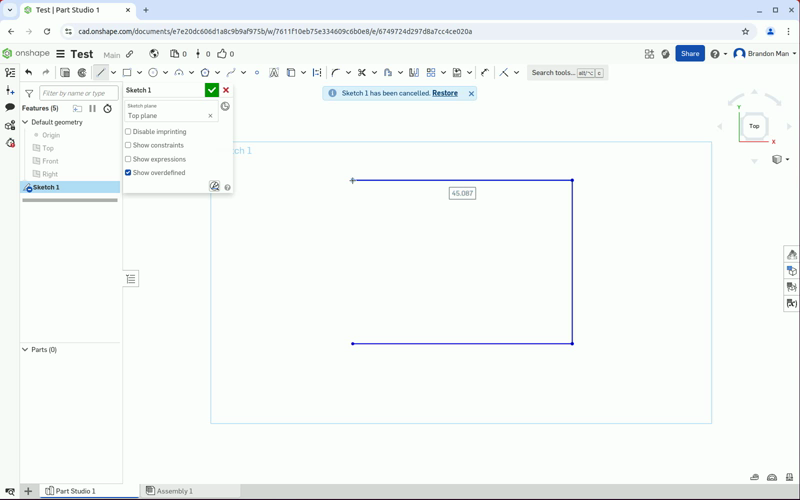
key_down(shift)
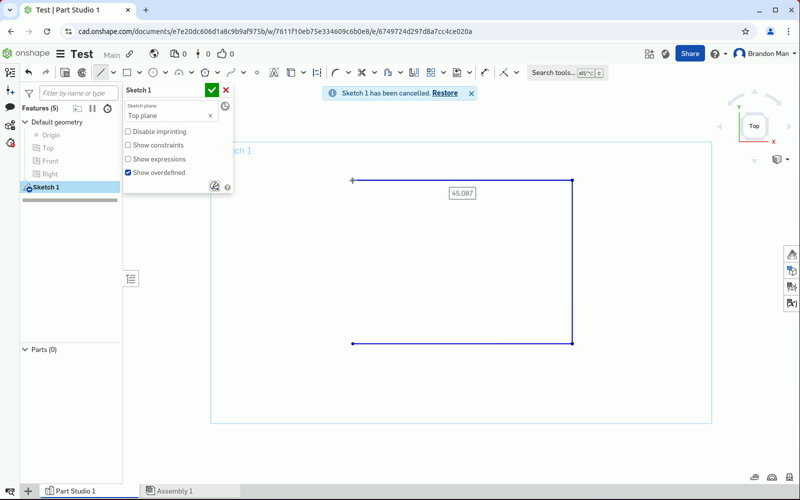
mouse_move(352, 343)
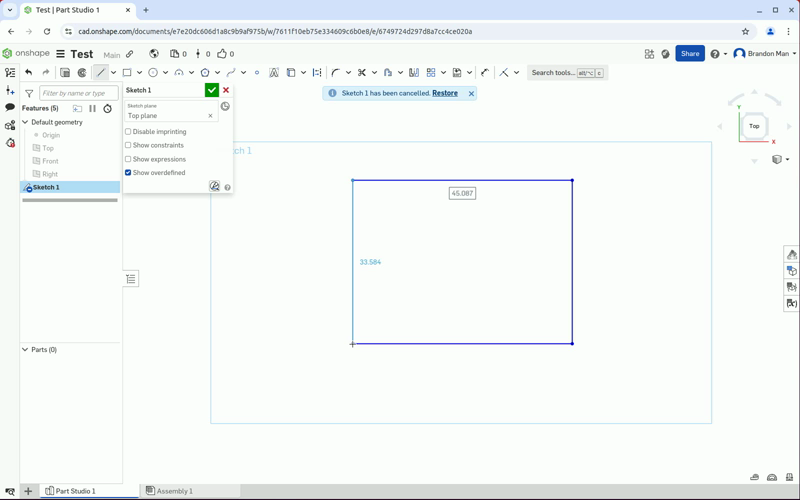
key_up(shift)
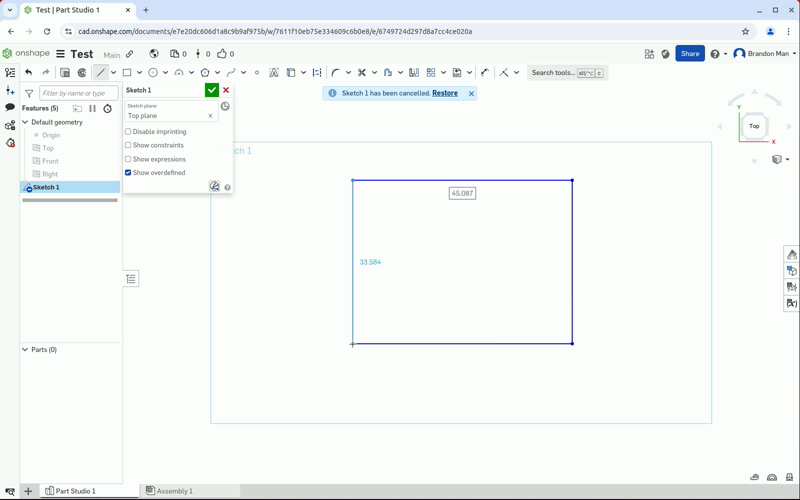
click(352, 343)
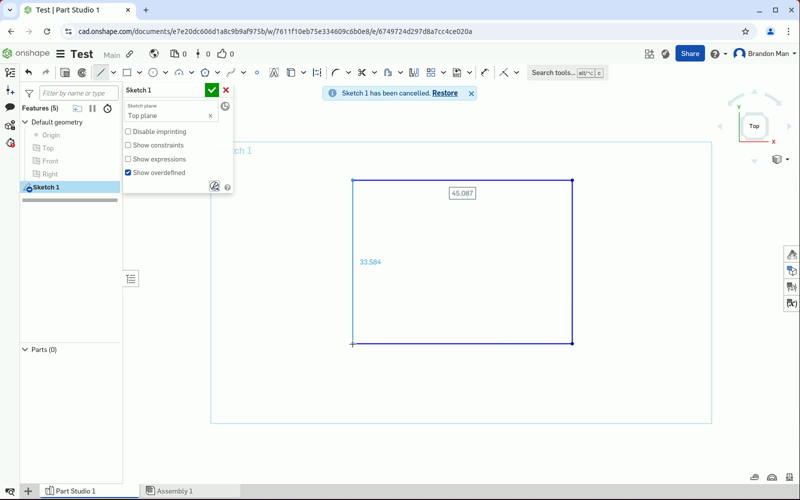
key(esc)
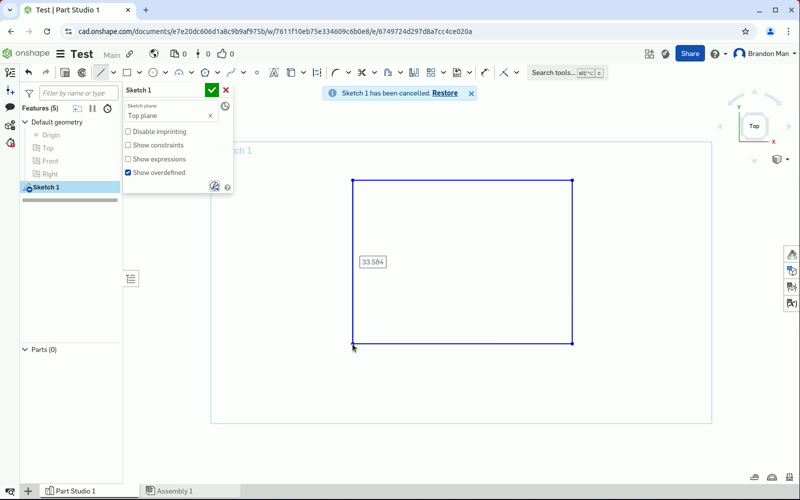
mouse_move(495, 256)
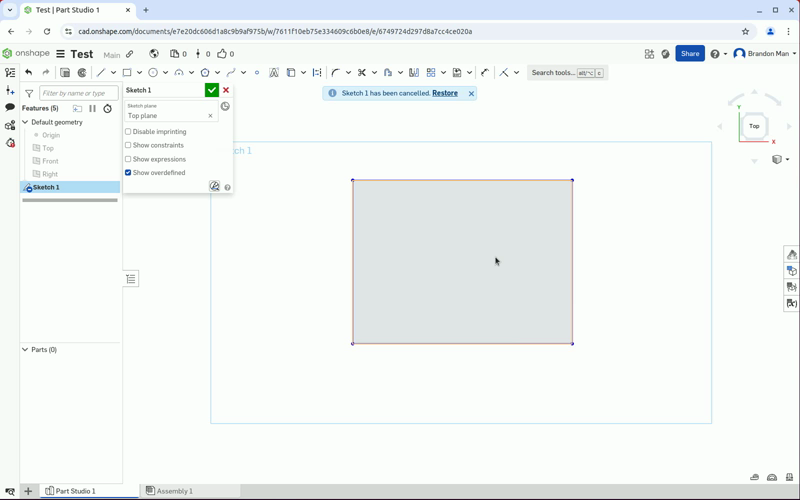
click(495, 256)
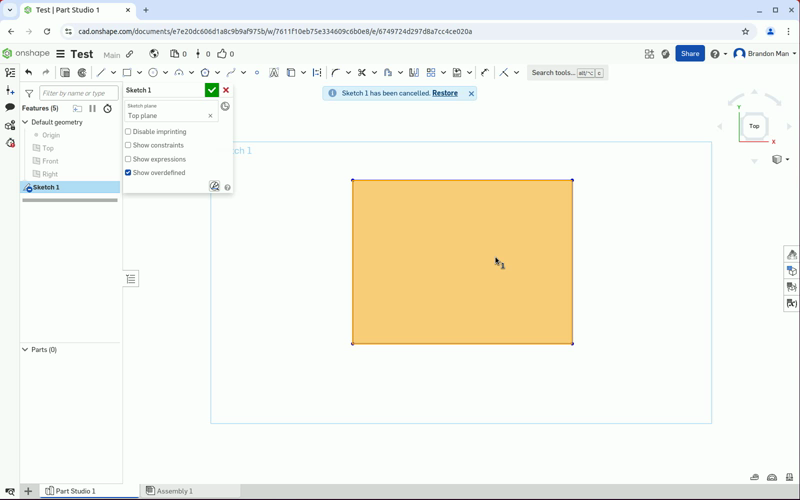
mouse_move(73, 352)
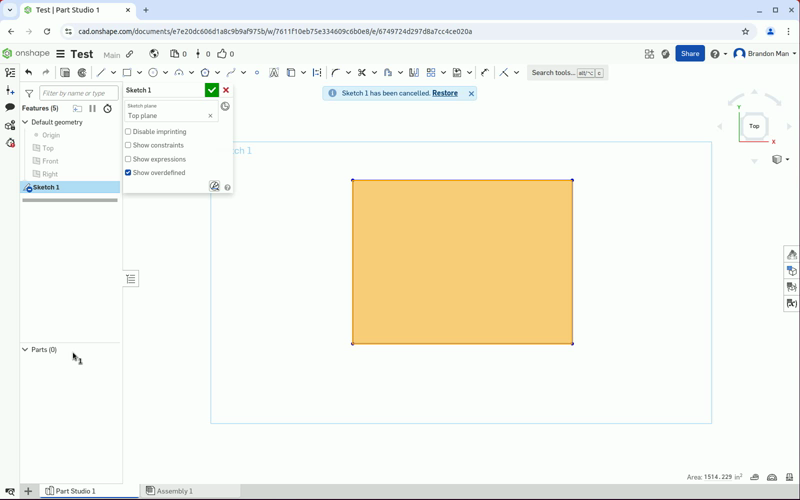
key(shift+y)
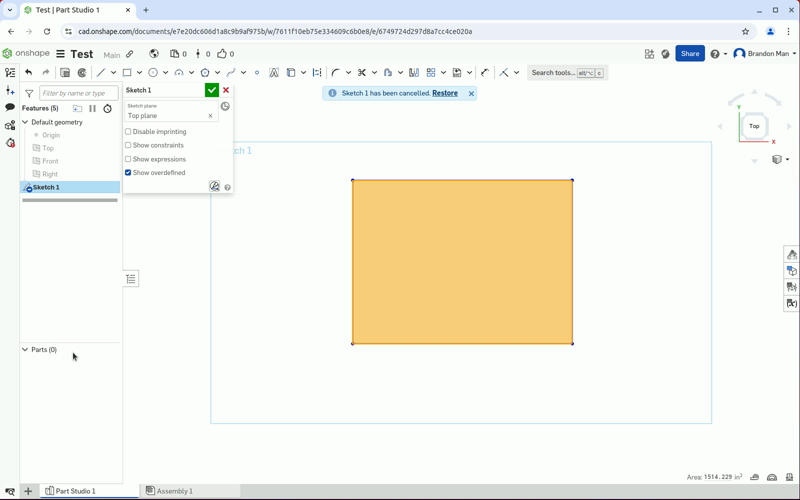
key(shift+e)
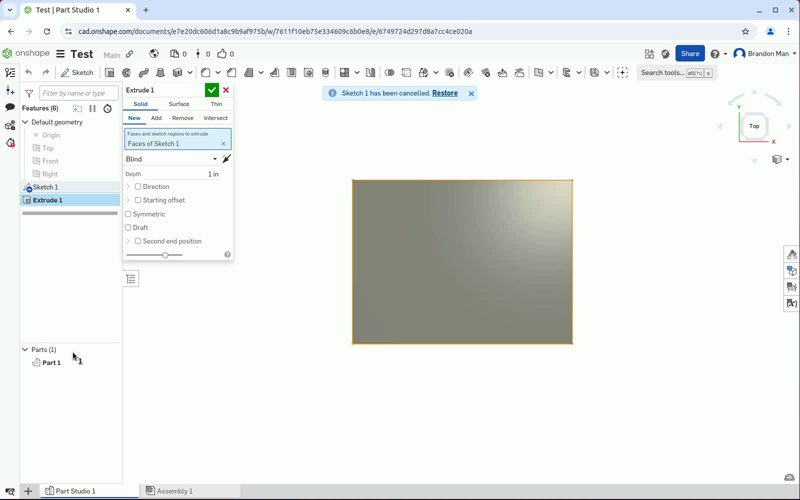
mouse_move(143, 106)
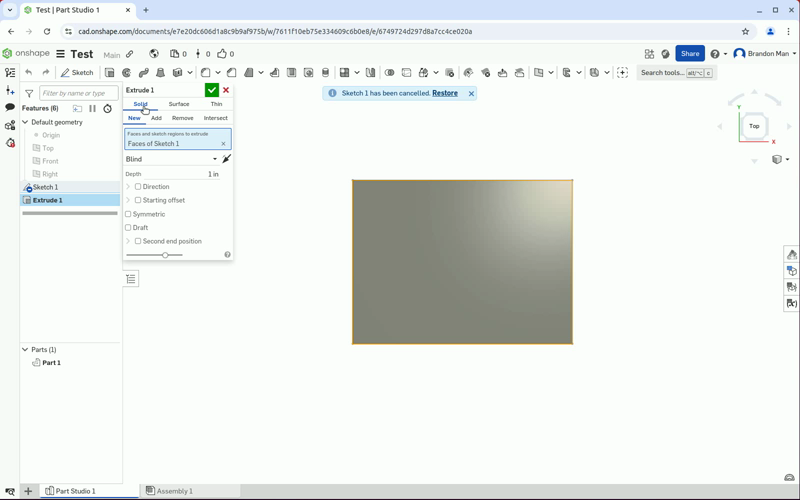
click(143, 106)
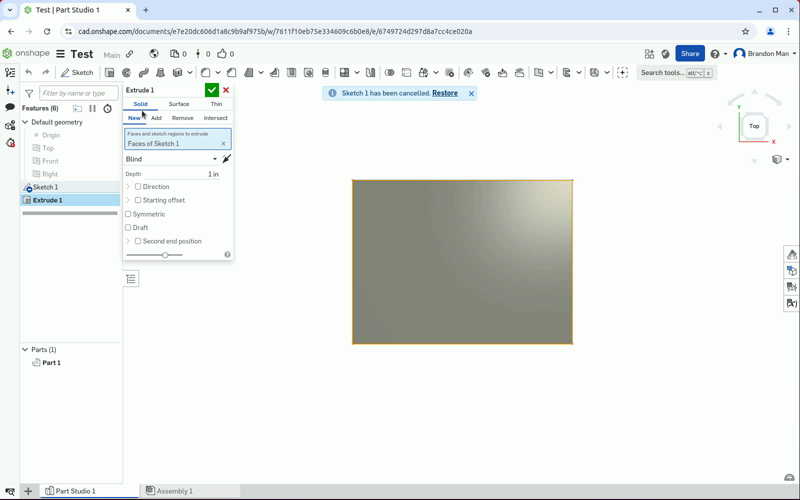
mouse_move(137, 120)
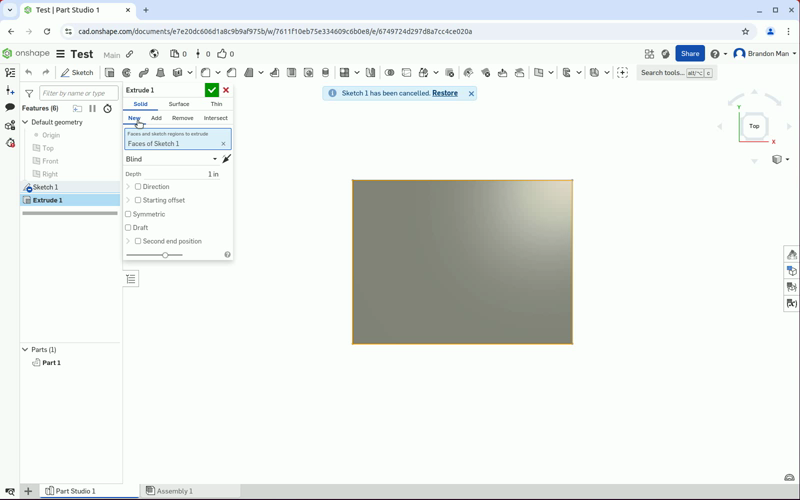
click(137, 120)
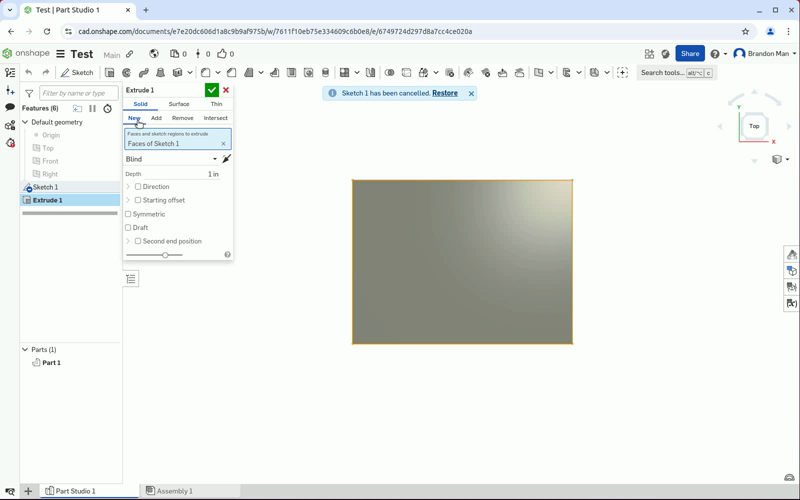
key(tab, 4)
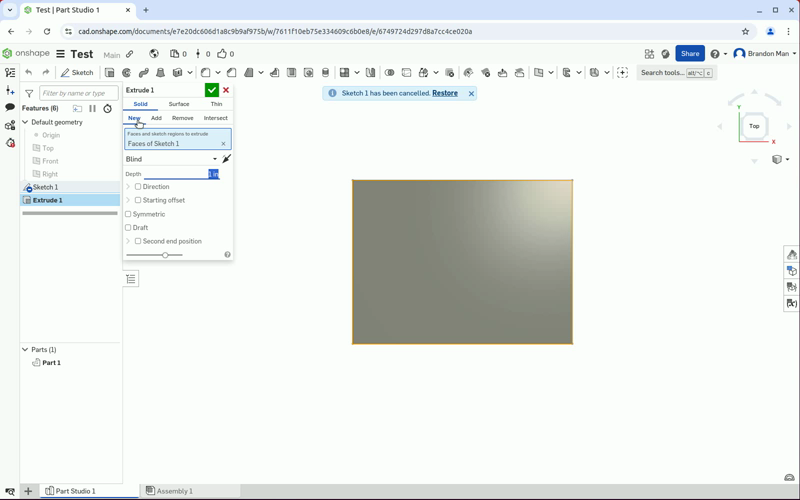
text(2.889)
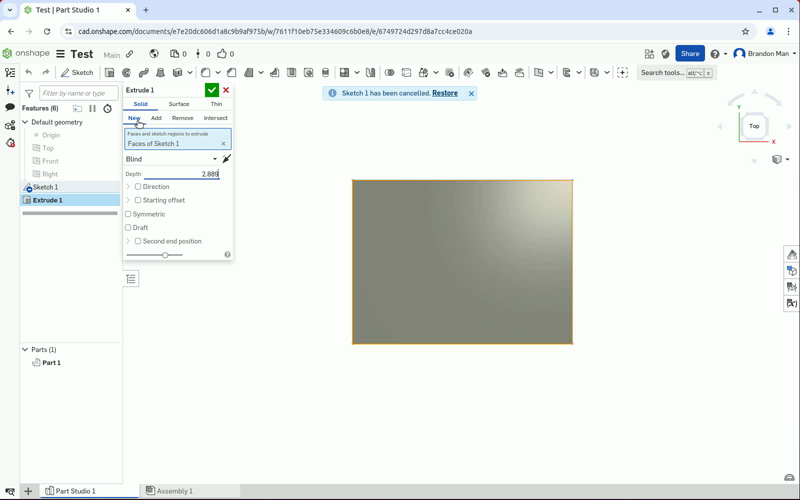
key(enter)
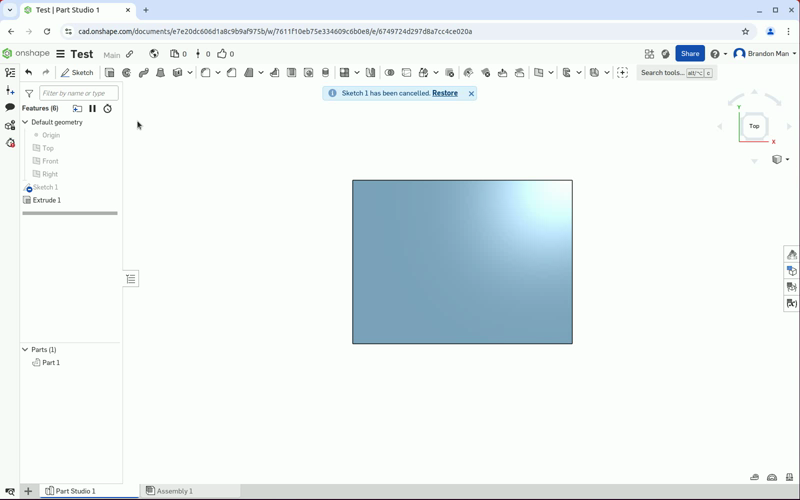
key(shift+h)
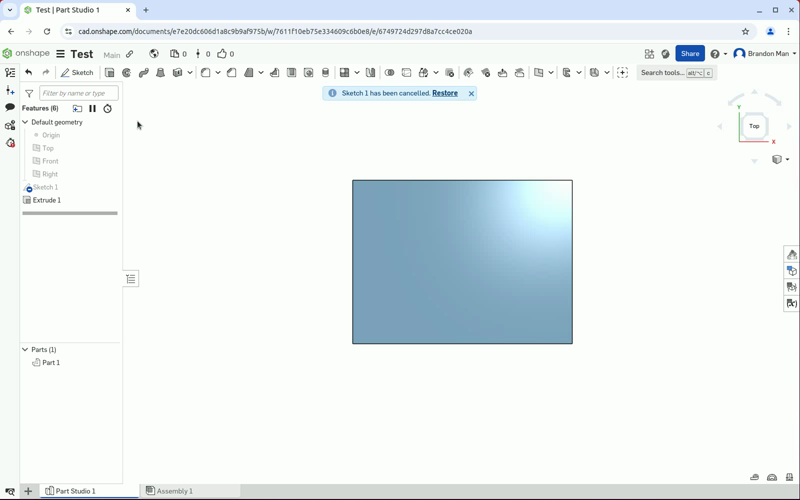
key(shift+h)
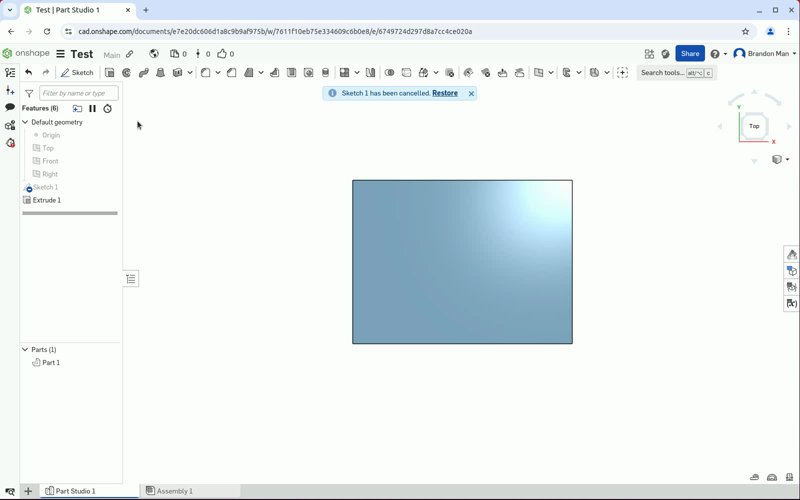
mouse_move(73, 189)
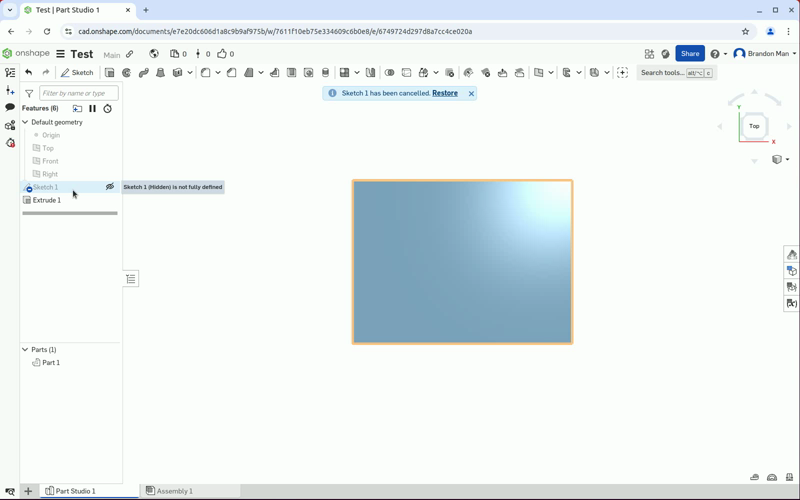
click(73, 189)
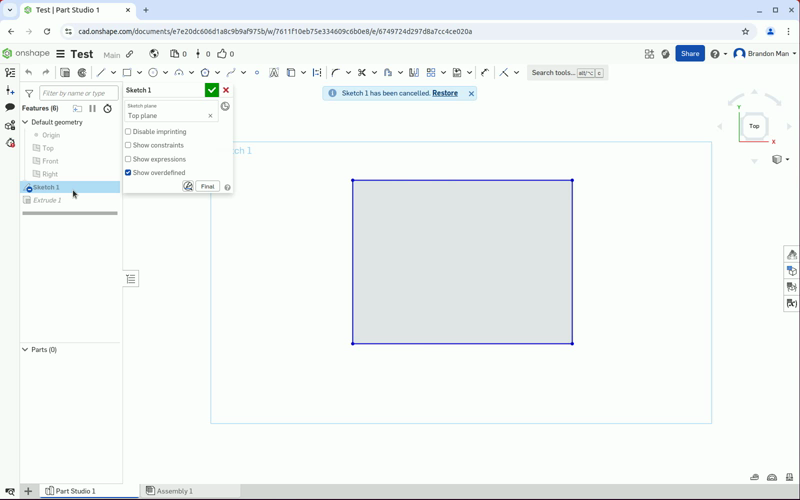
mouse_move(229, 92)
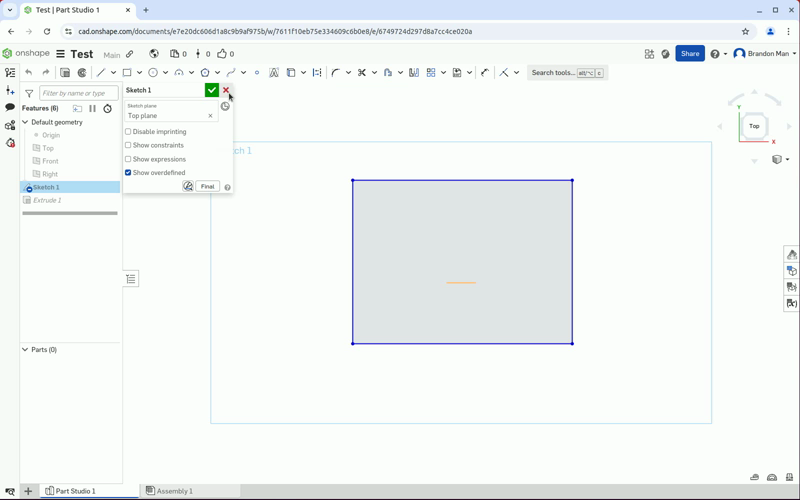
click(229, 92)
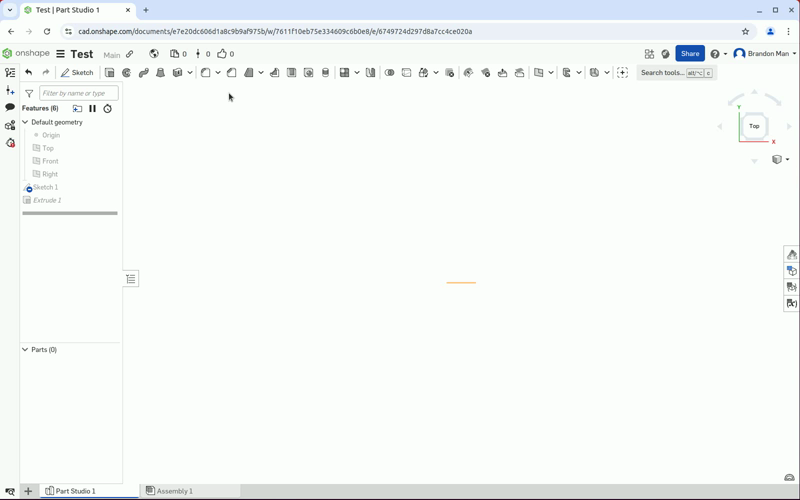
mouse_move(541, 75)
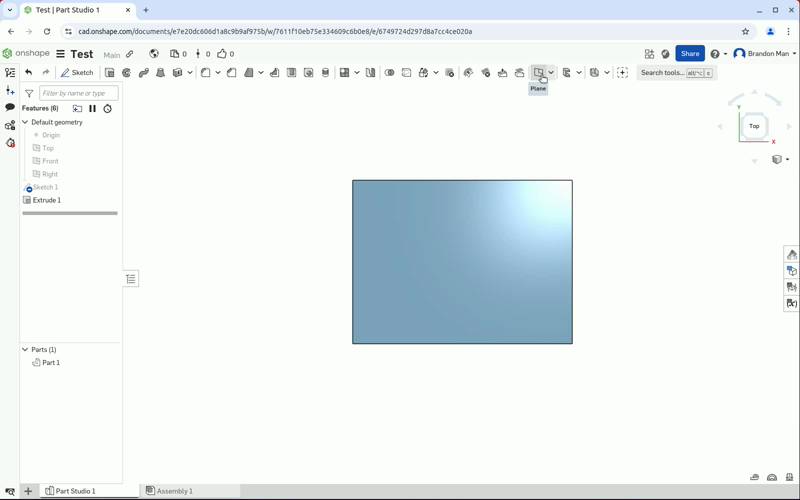
click(541, 75)
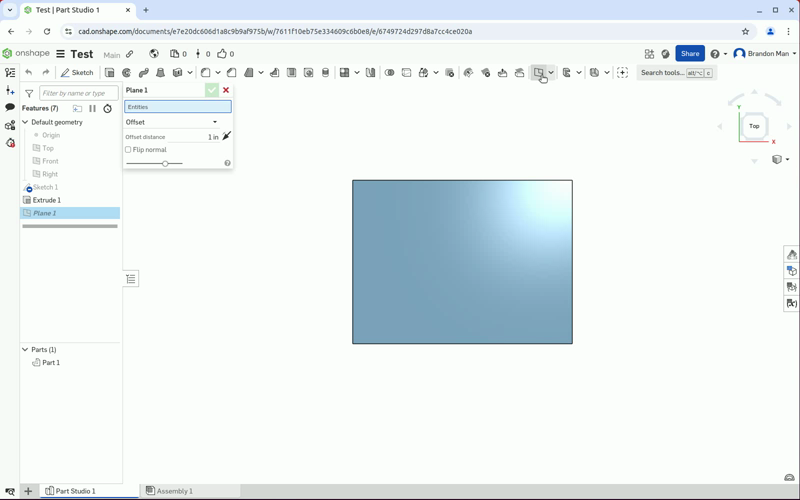
mouse_move(73, 150)
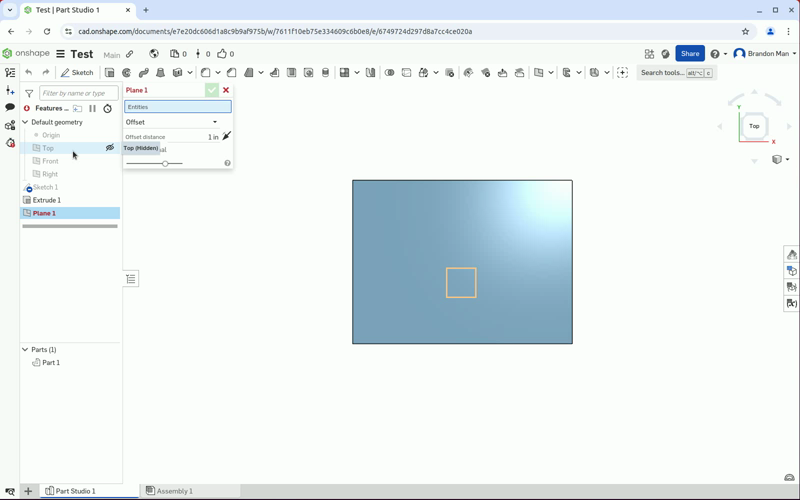
click(73, 150)
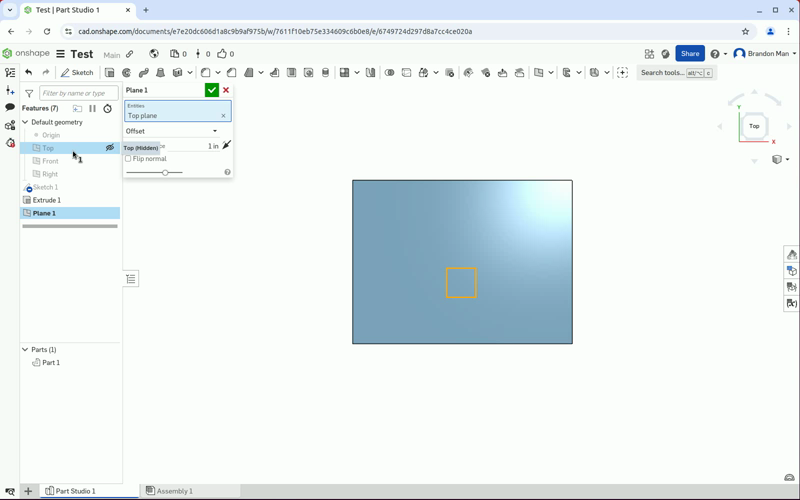
key(tab, 2)
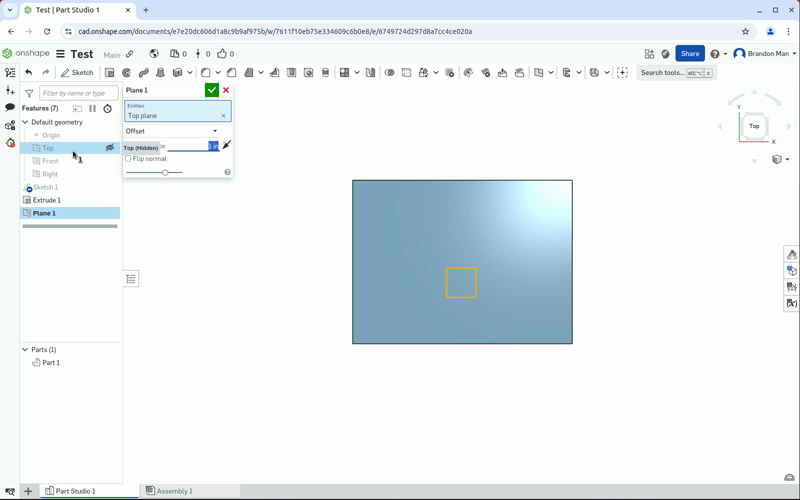
text(2.896)
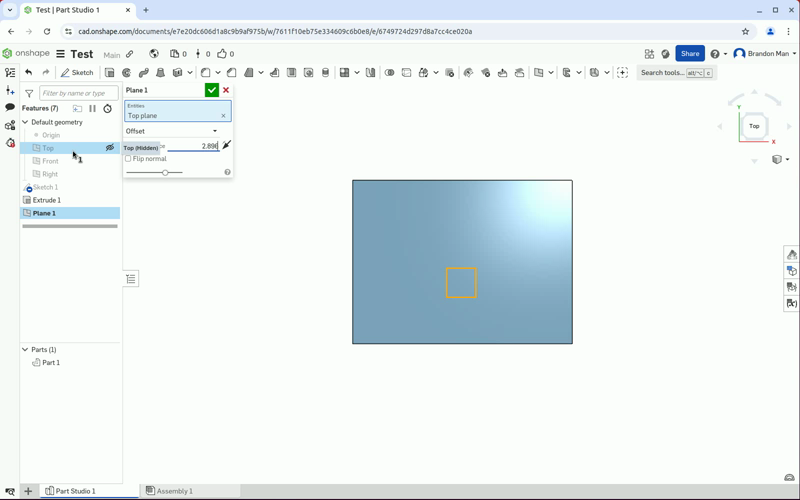
key(enter, 2)
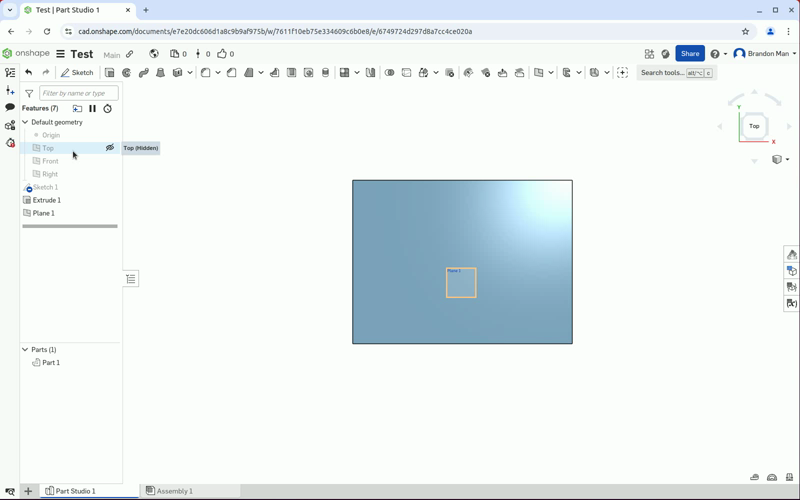
key(shift+s)
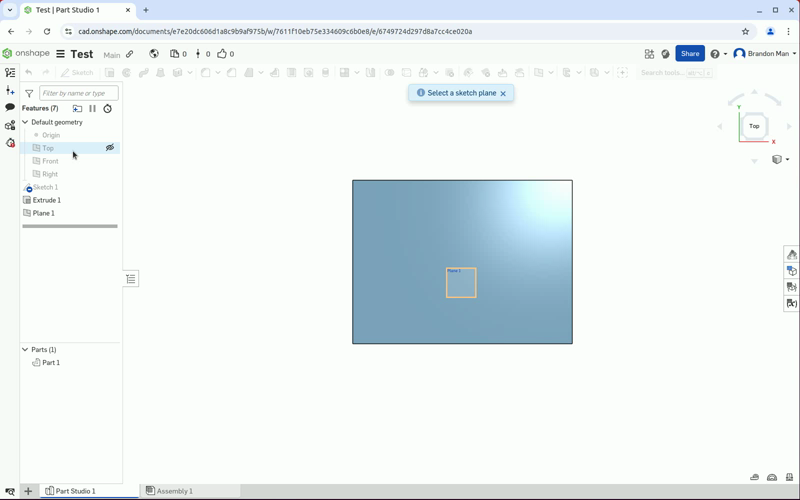
mouse_move(73, 215)
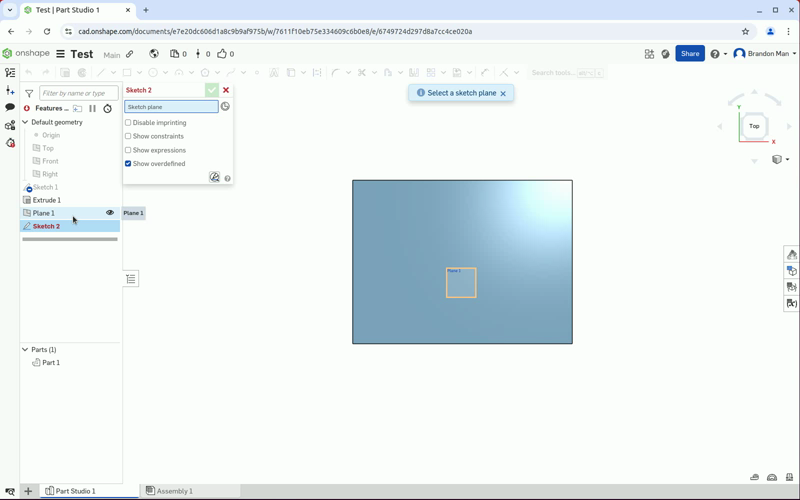
click(73, 215)
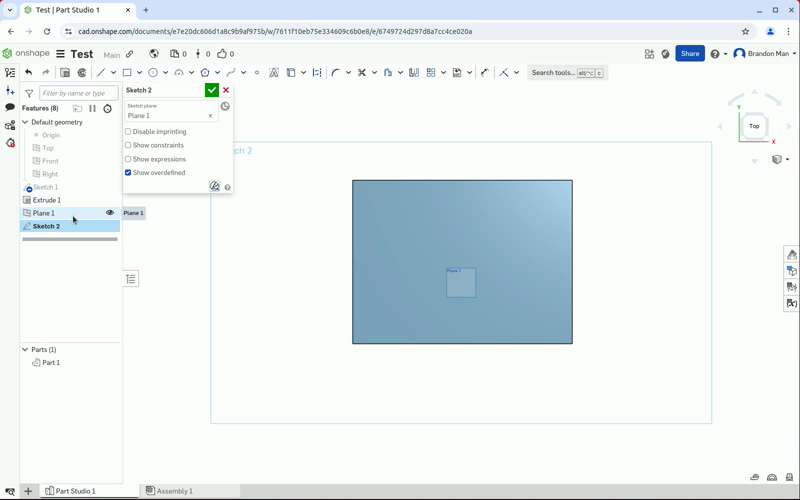
mouse_move(73, 352)
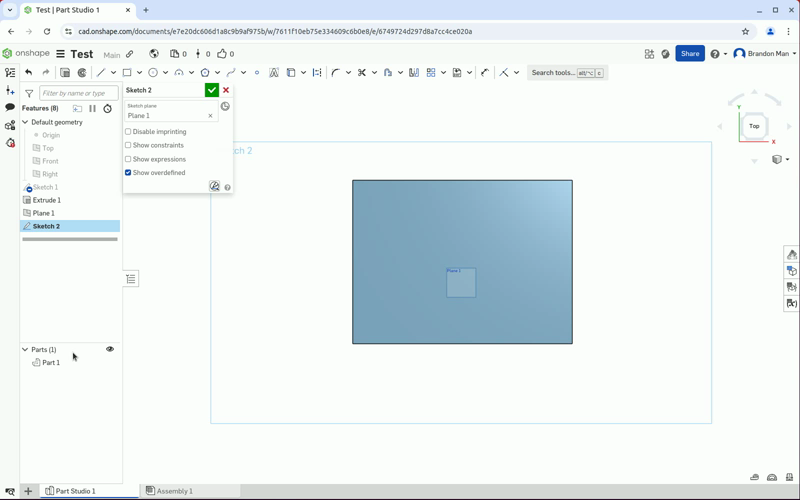
key(y)
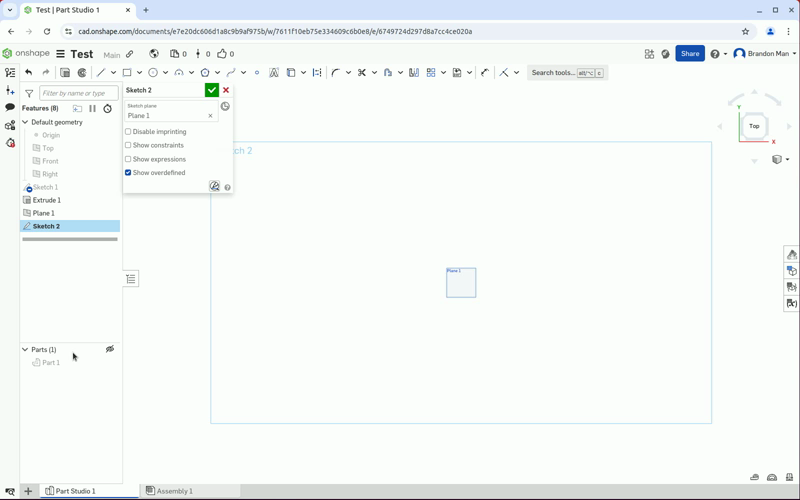
key(l)
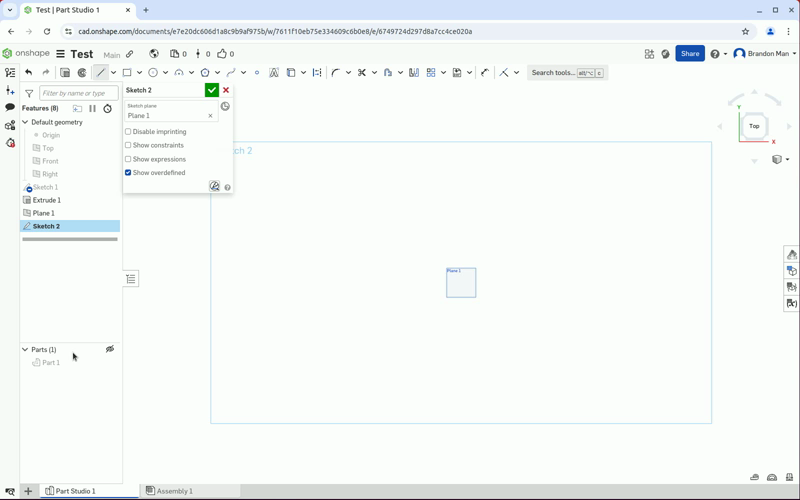
key_down(shift)
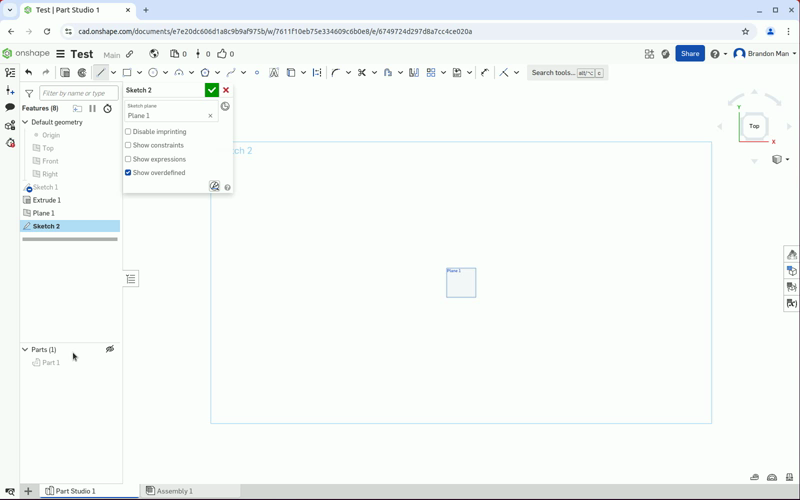
mouse_move(352, 234)
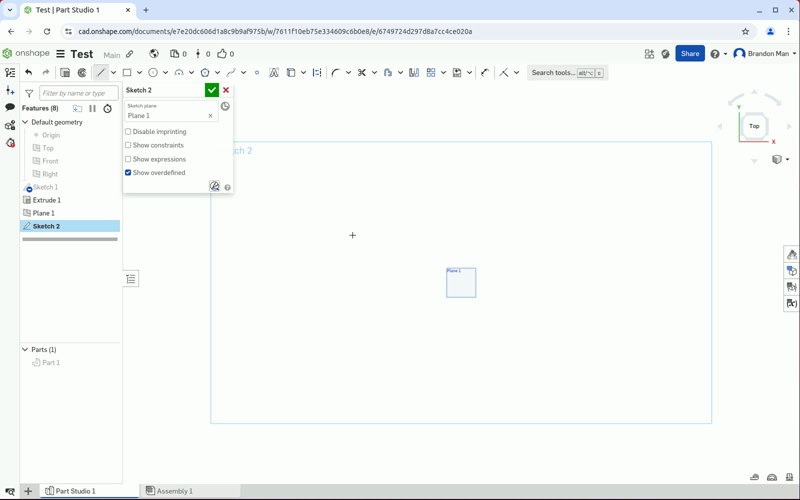
click(352, 234)
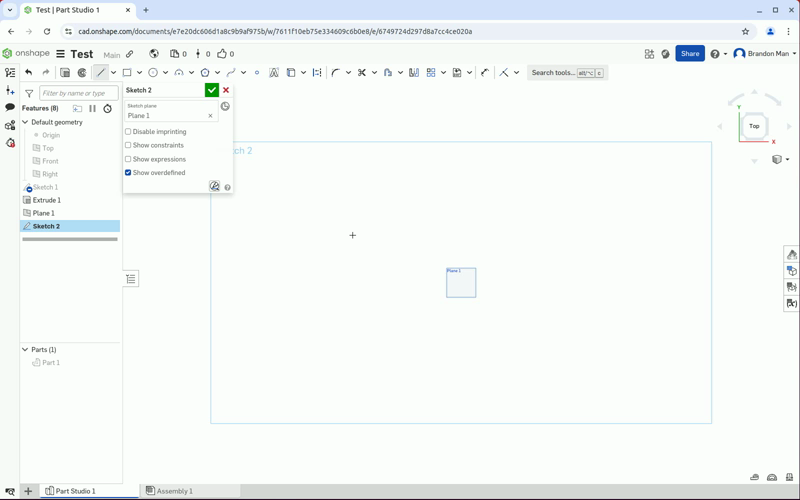
key_up(shift)
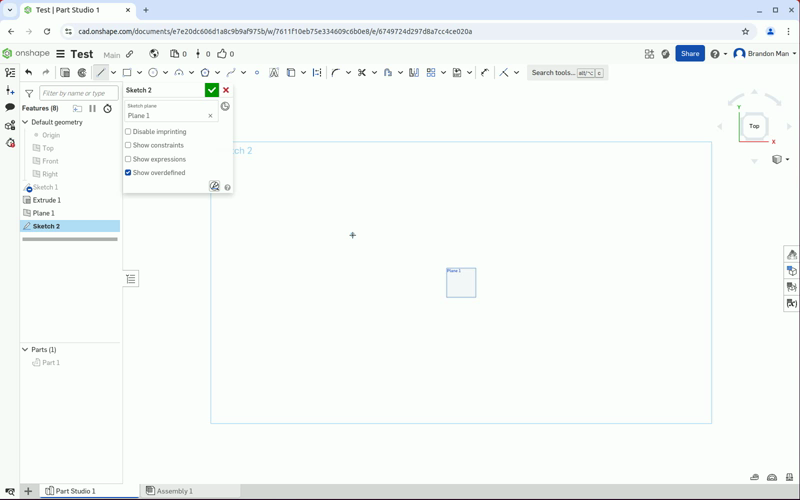
key_down(shift)
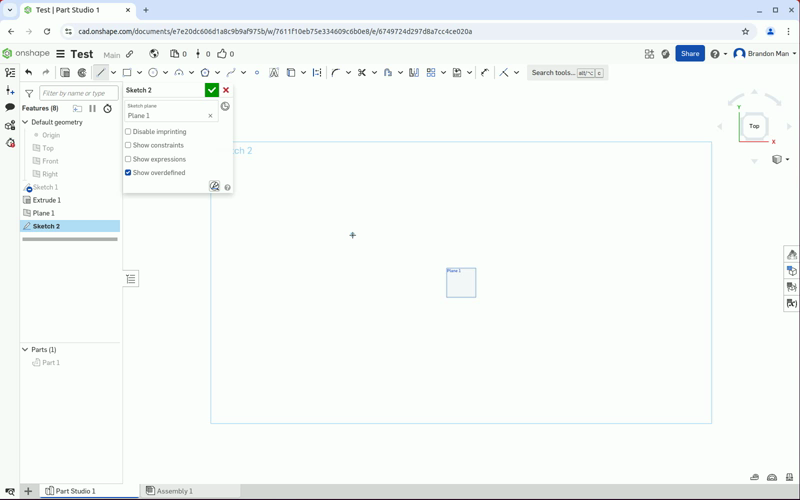
mouse_move(572, 234)
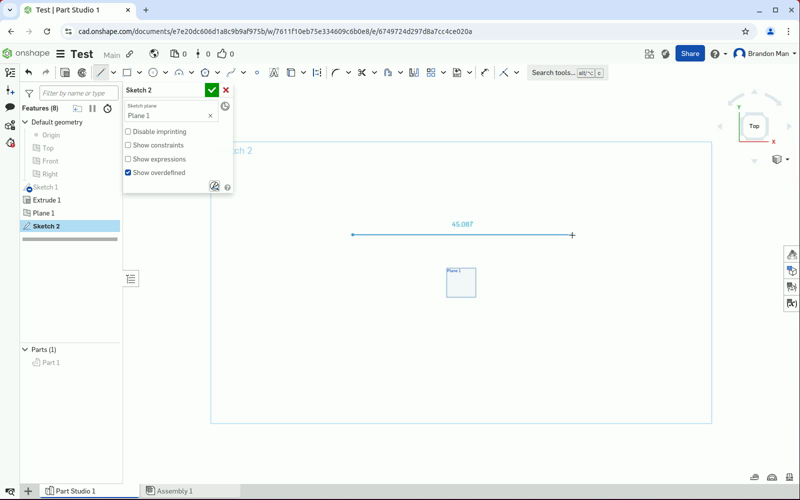
click(572, 234)
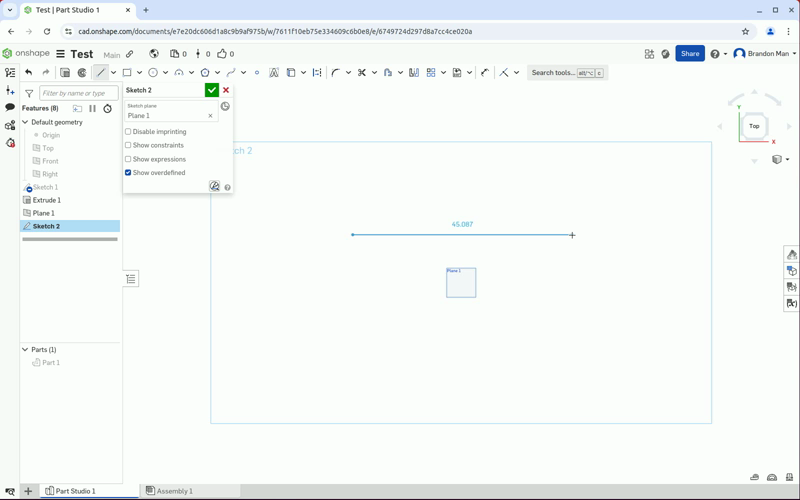
key_up(shift)
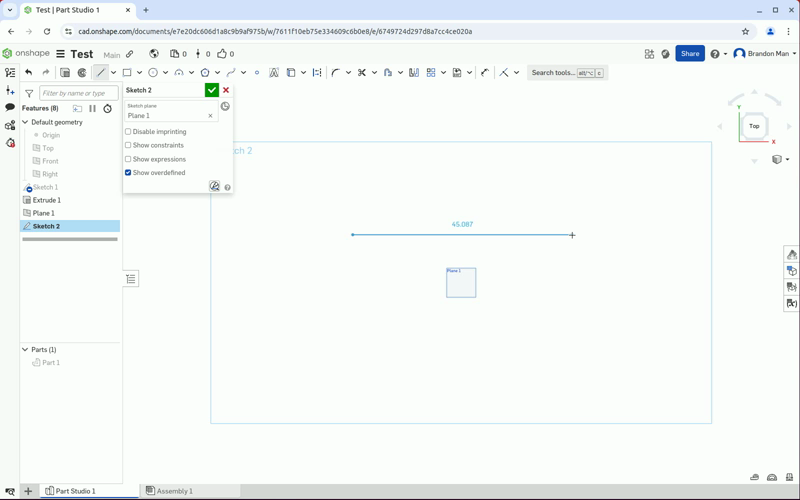
key_down(shift)
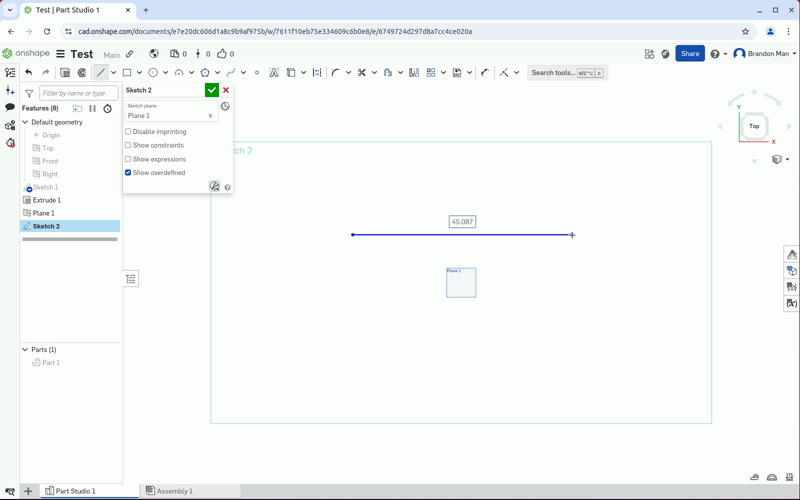
mouse_move(589, 234)
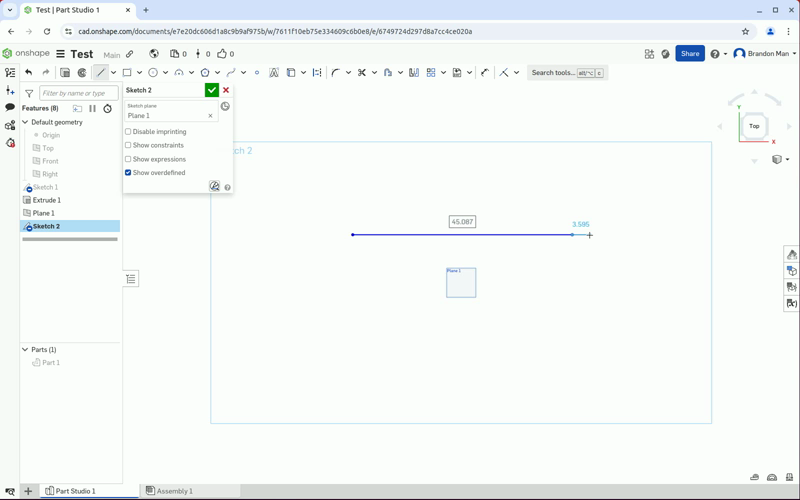
mouse_move(572, 179)
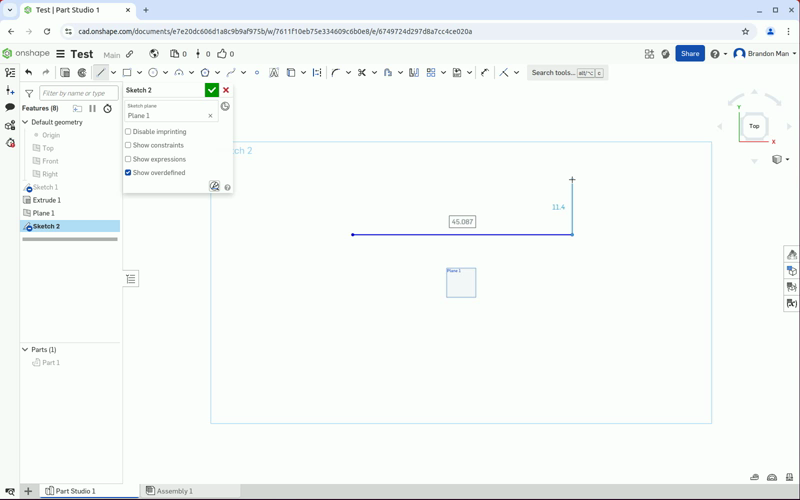
click(572, 179)
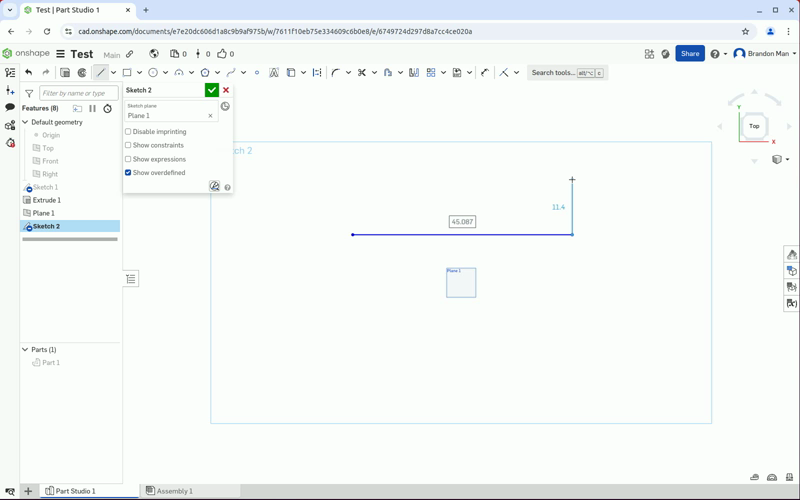
key_up(shift)
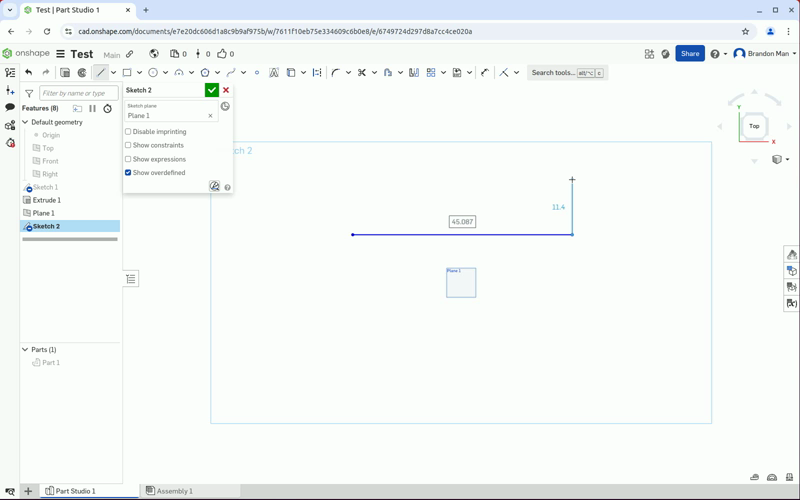
key_down(shift)
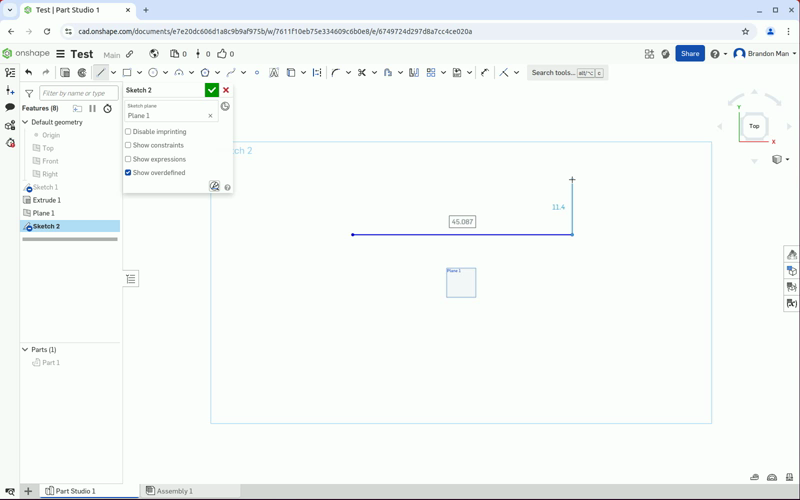
mouse_move(352, 179)
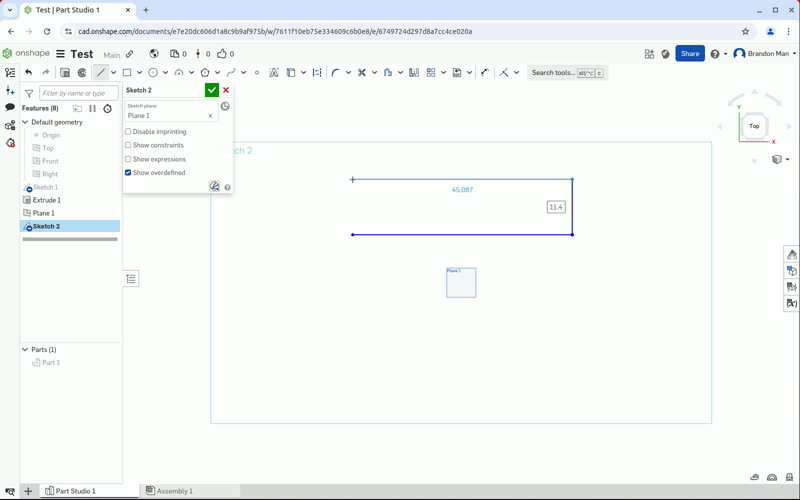
click(352, 179)
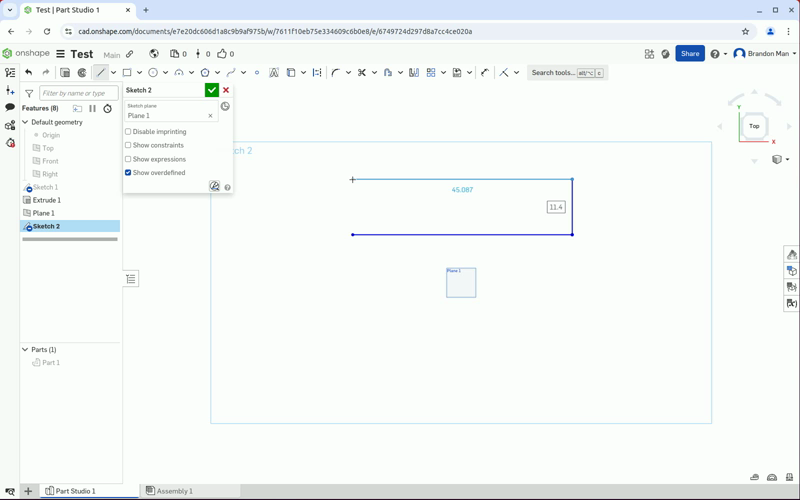
key_up(shift)
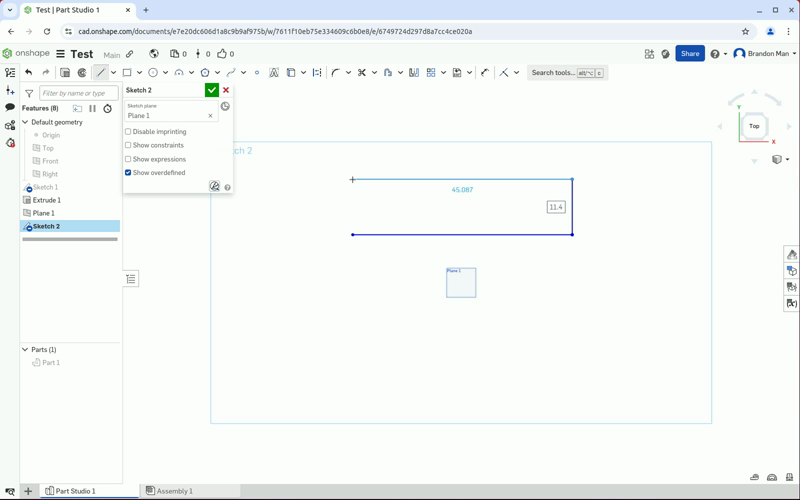
mouse_move(382, 179)
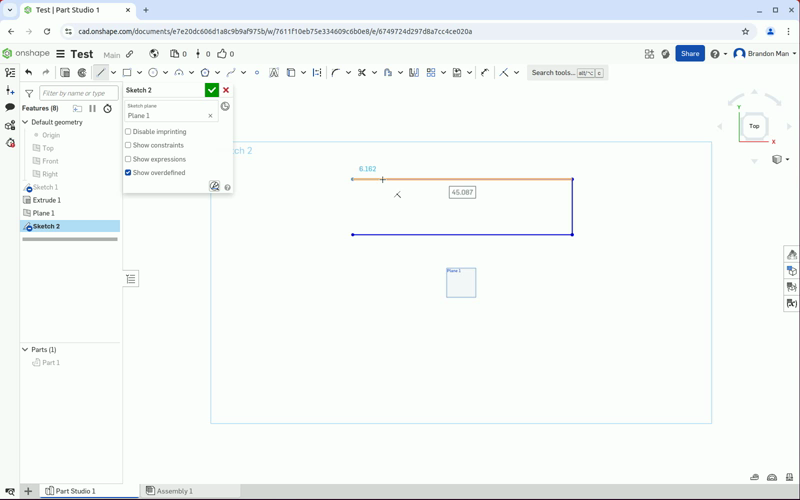
key_down(shift)
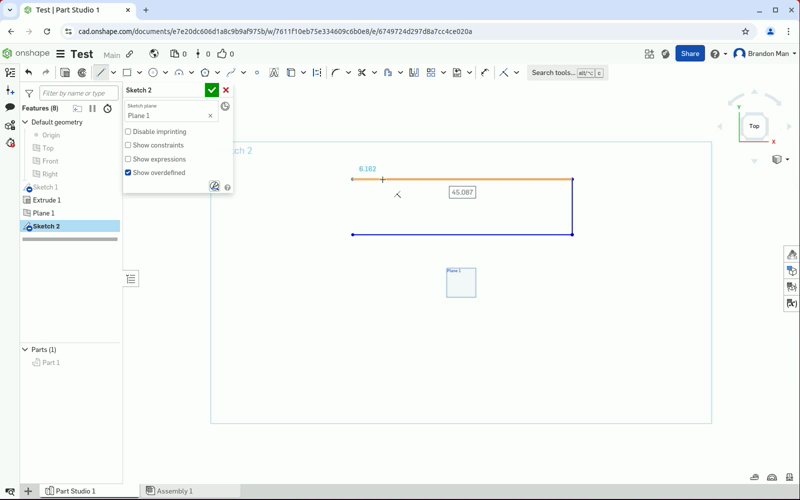
mouse_move(352, 234)
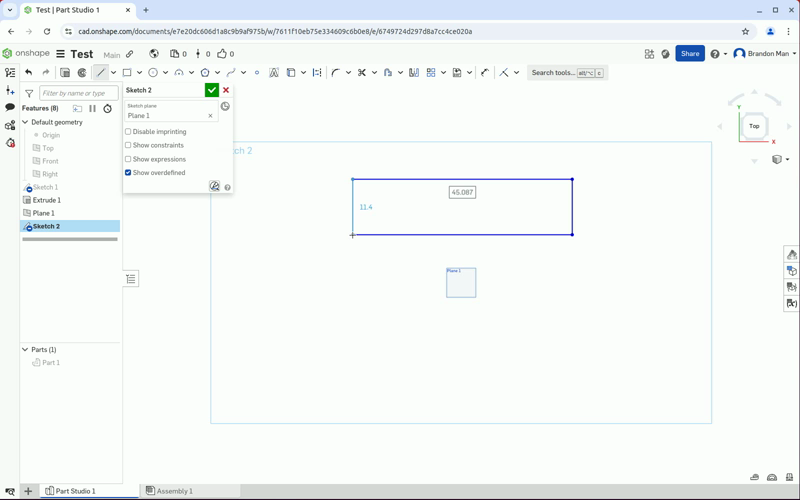
key_up(shift)
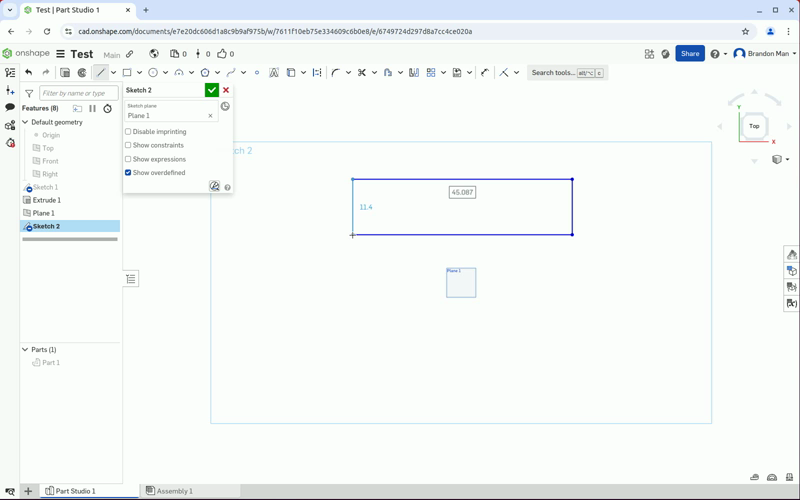
click(352, 234)
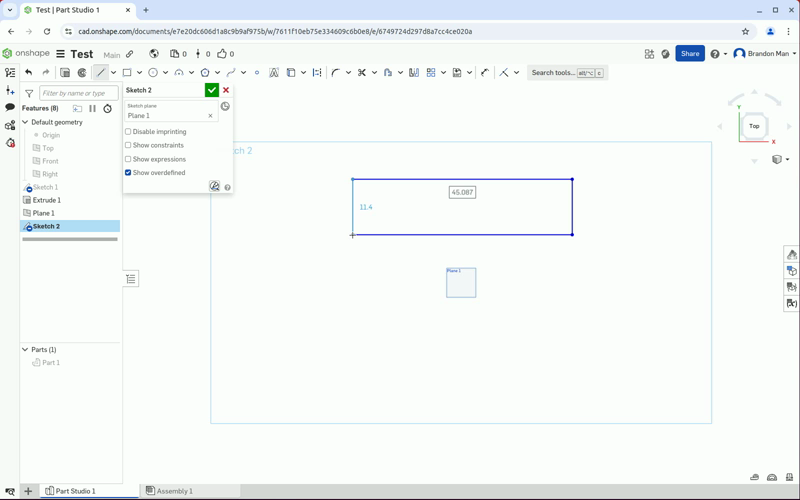
key(esc)
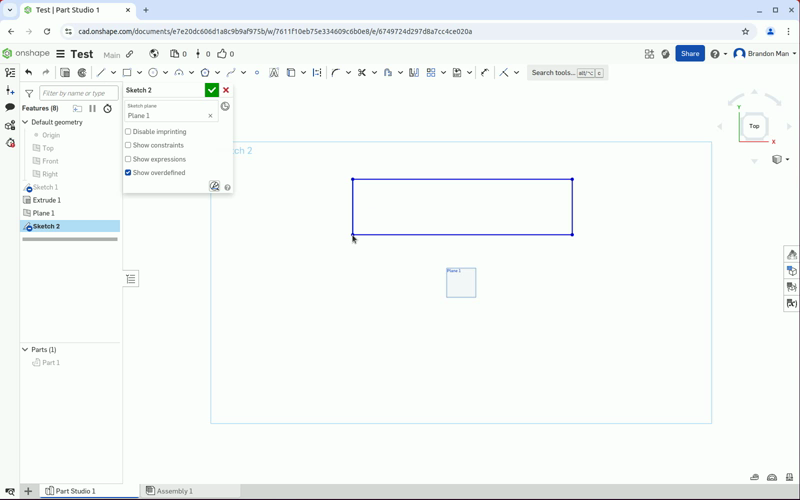
mouse_move(512, 210)
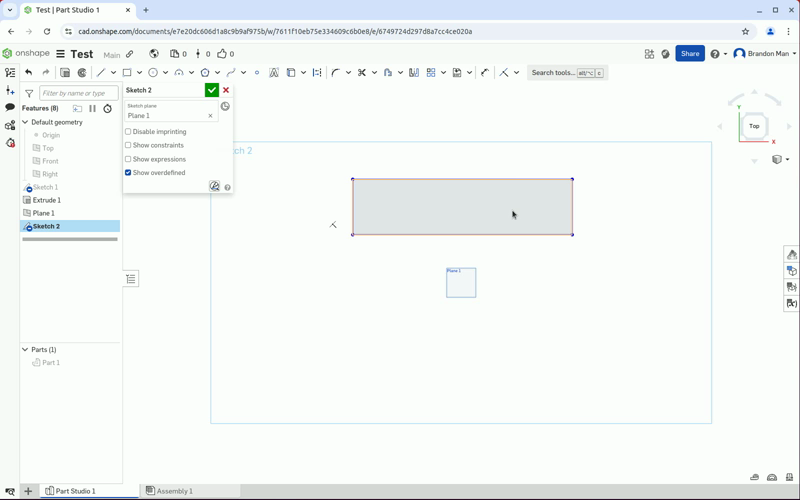
click(512, 210)
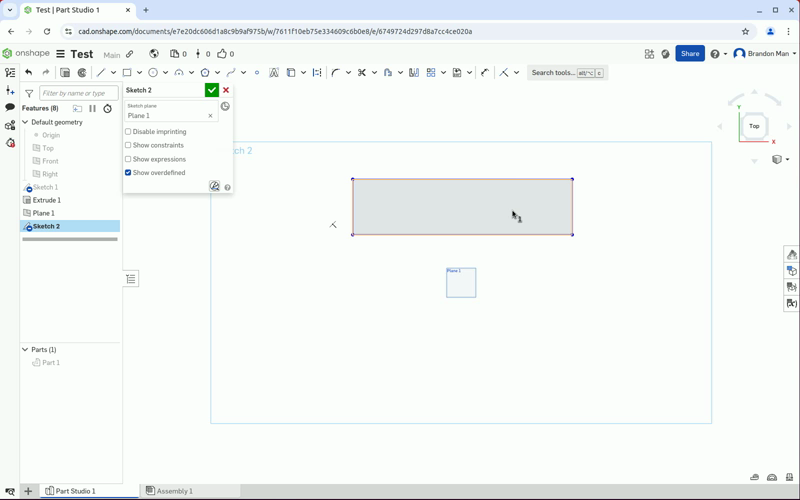
mouse_move(73, 352)
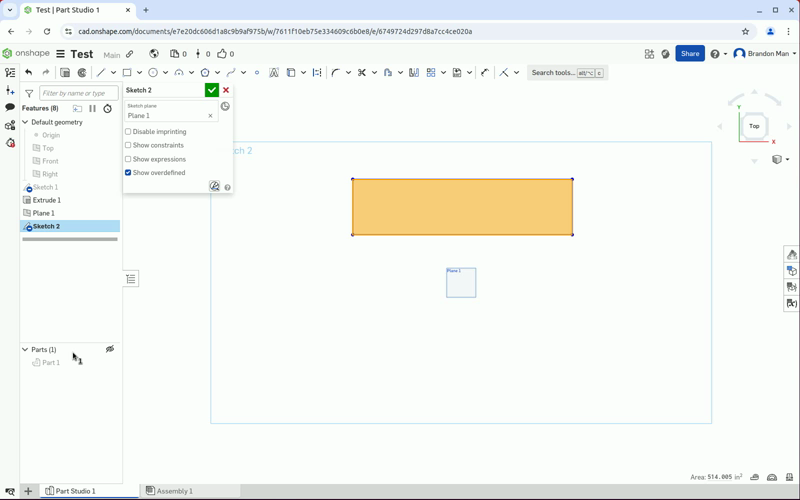
key(shift+y)
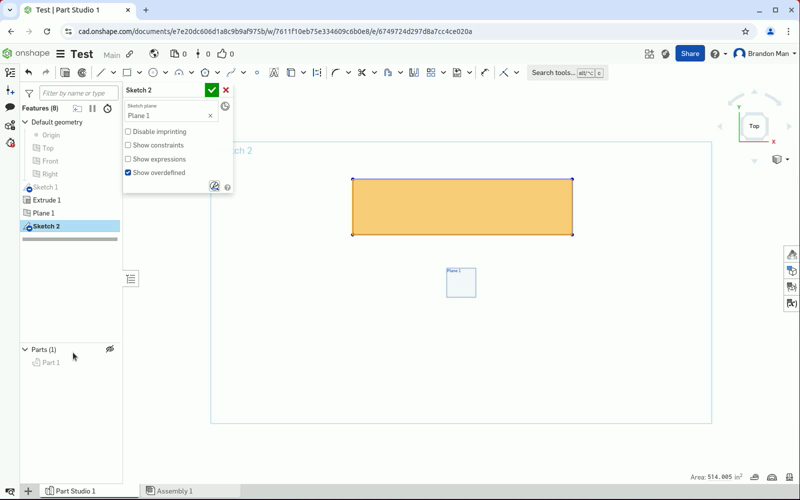
key(shift+e)
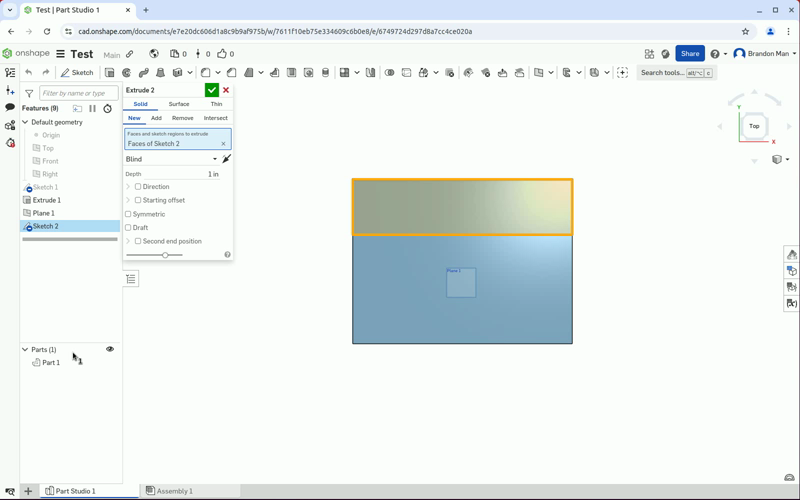
mouse_move(143, 106)
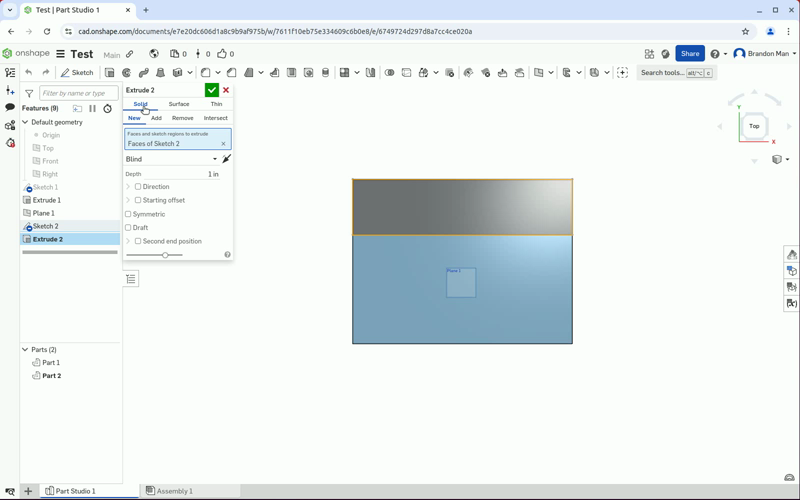
click(143, 106)
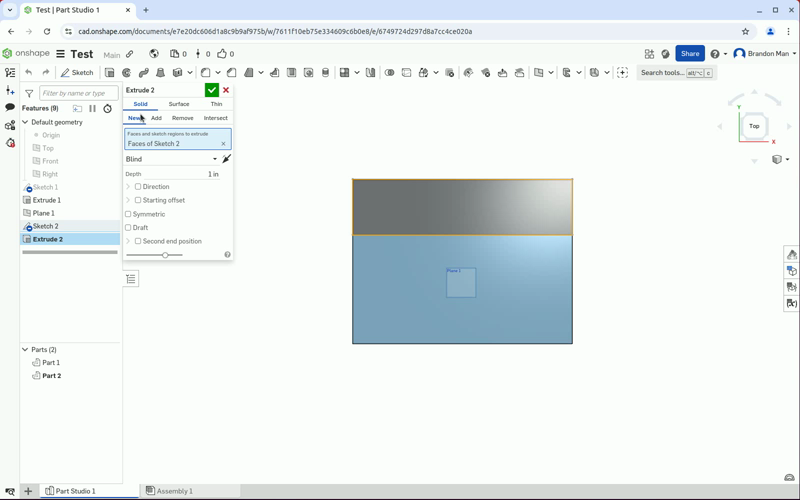
mouse_move(137, 120)
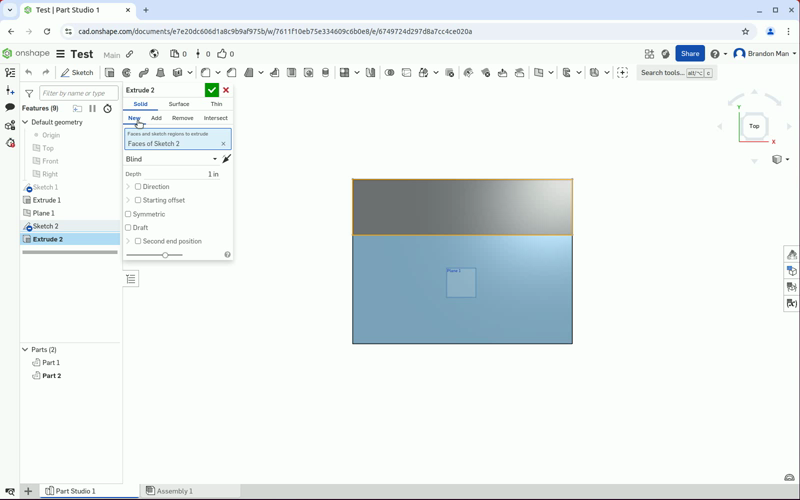
click(137, 120)
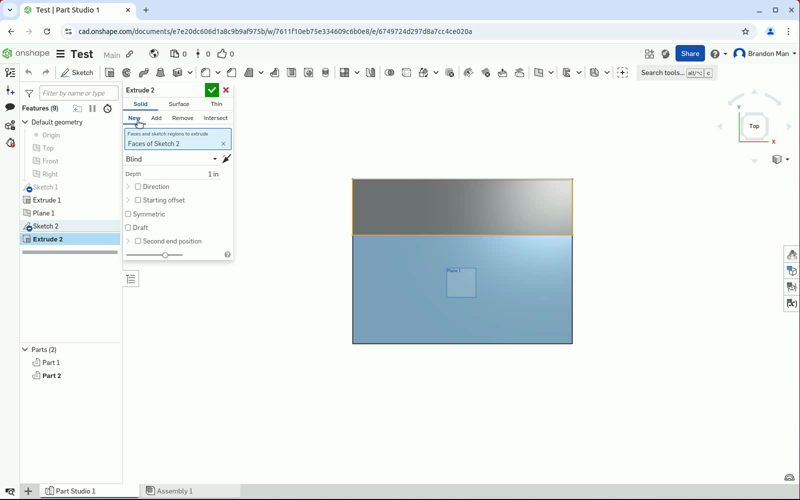
key(tab, 4)
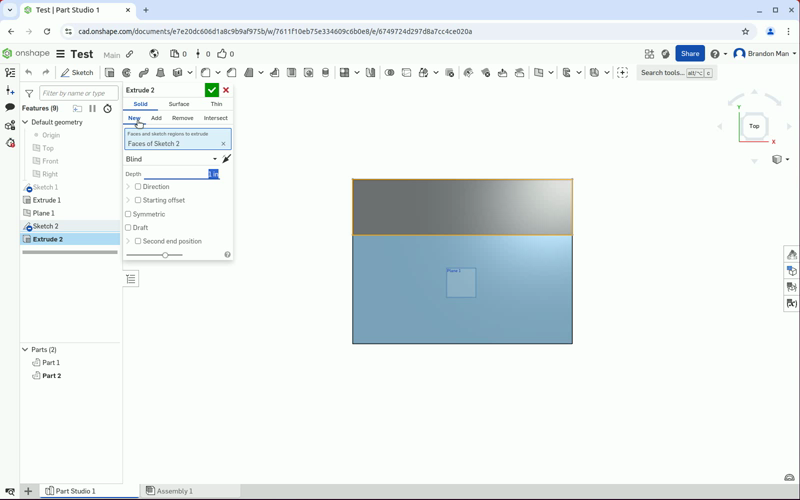
text(11.313)
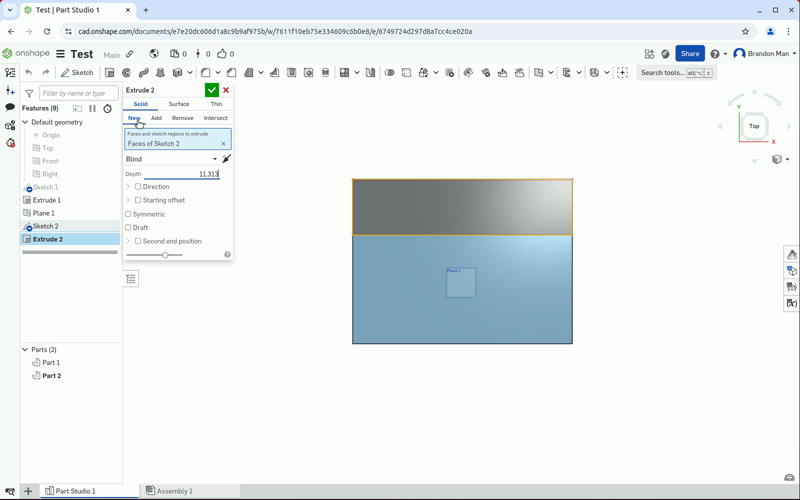
key(enter)
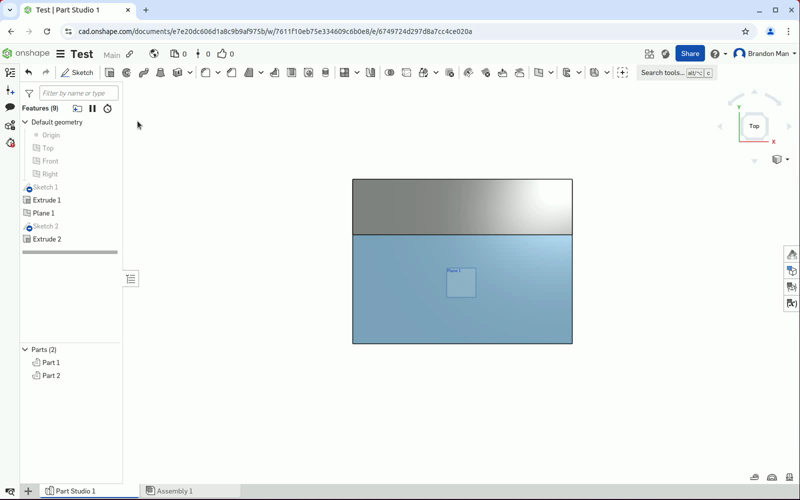
key(shift+h)
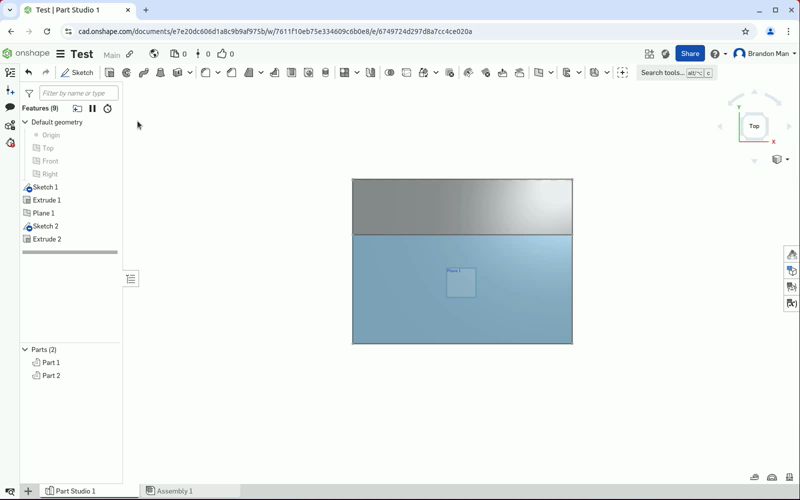
key(shift+h)
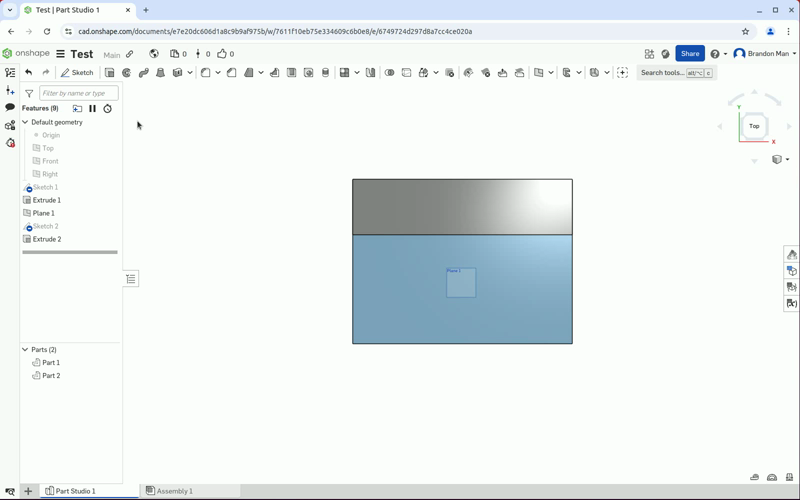
mouse_move(73, 189)
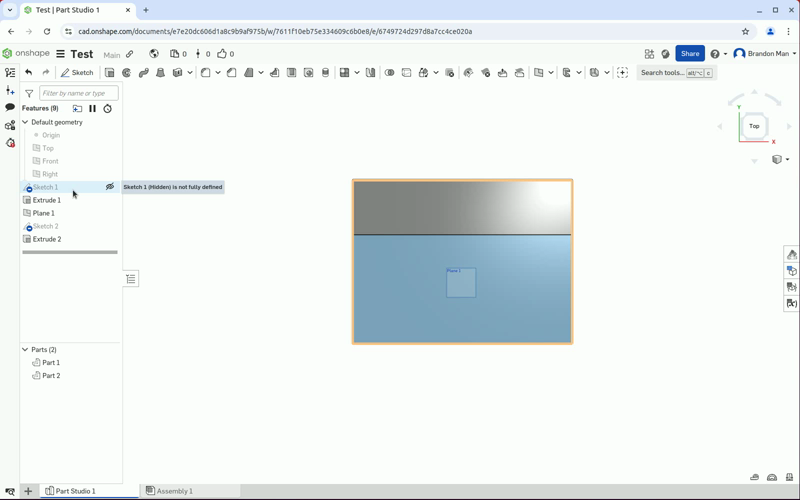
click(73, 189)
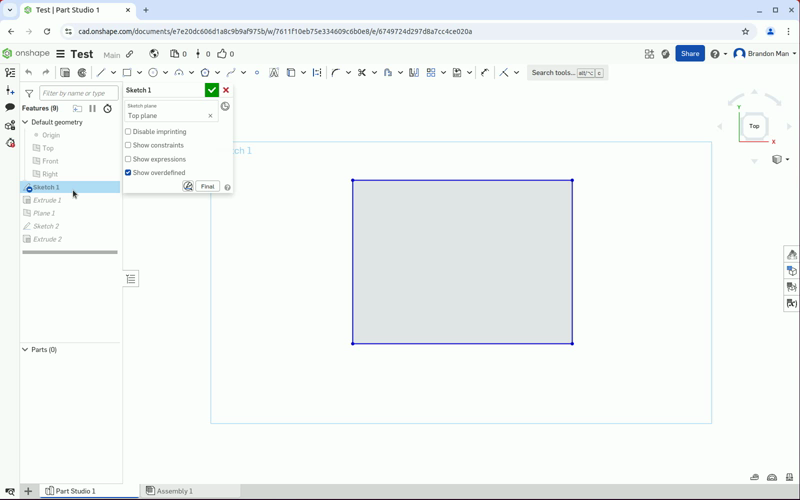
mouse_move(229, 92)
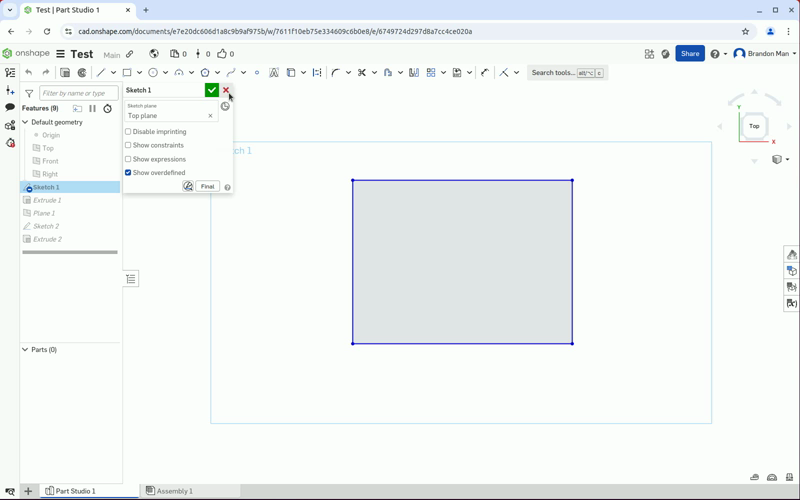
click(229, 92)
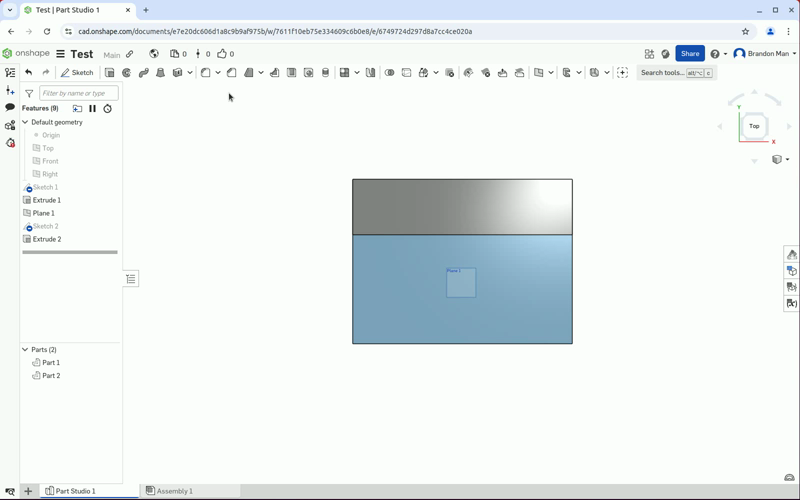
mouse_move(73, 352)
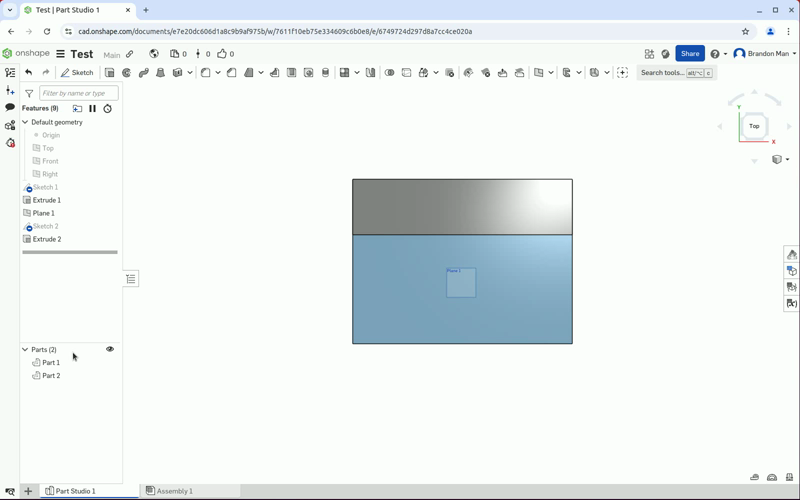
key(y)
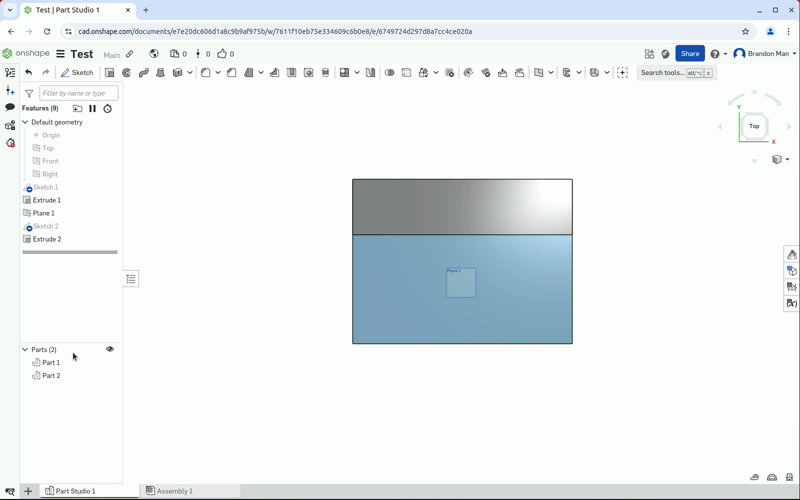
key(shift+p)
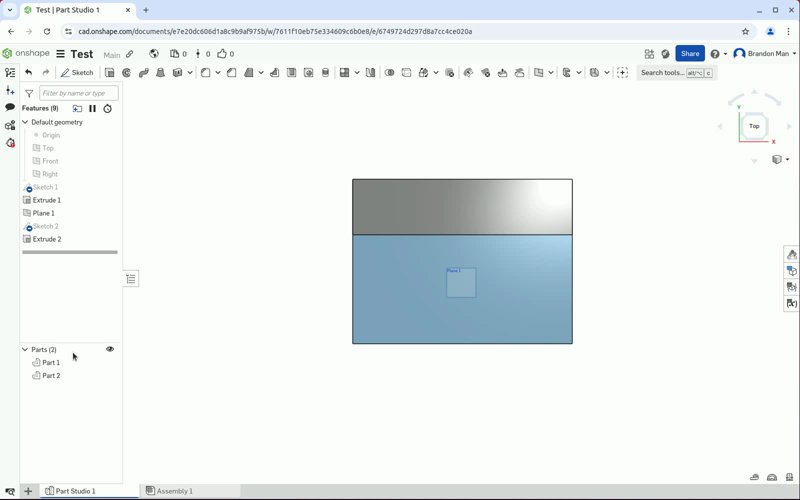
key(space)
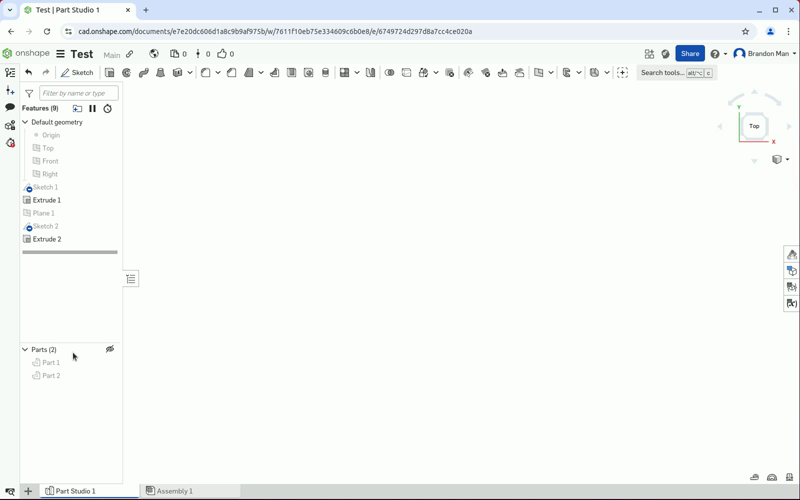
key_down(shift)
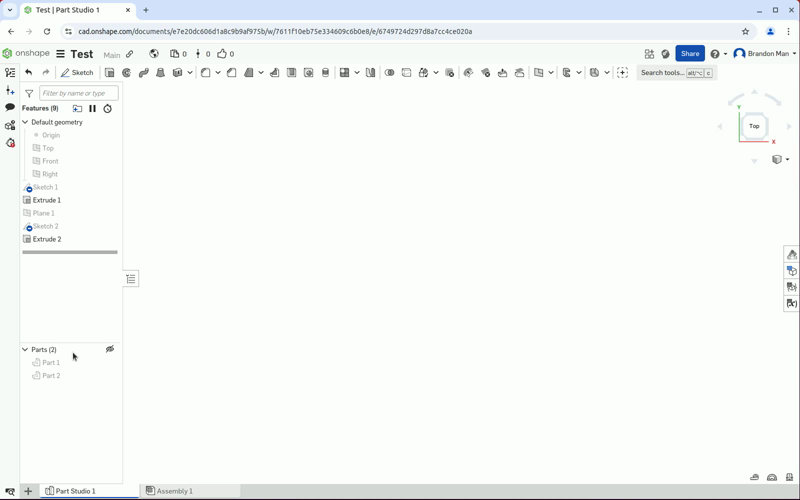
key(up)
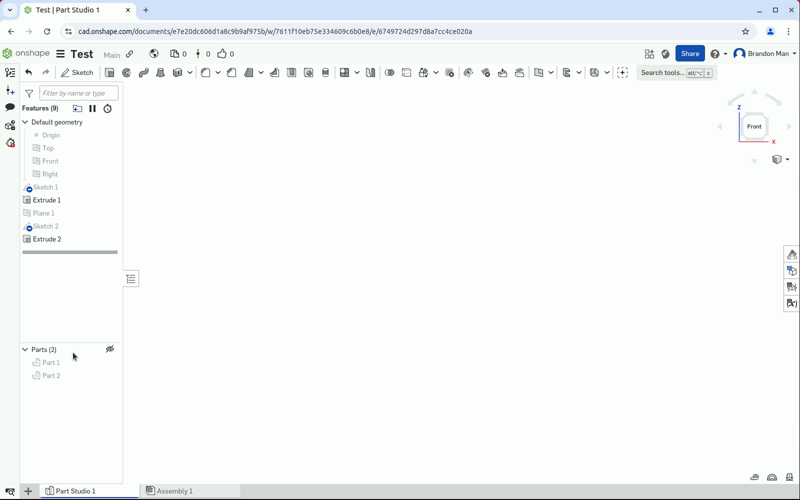
key_up(shift)
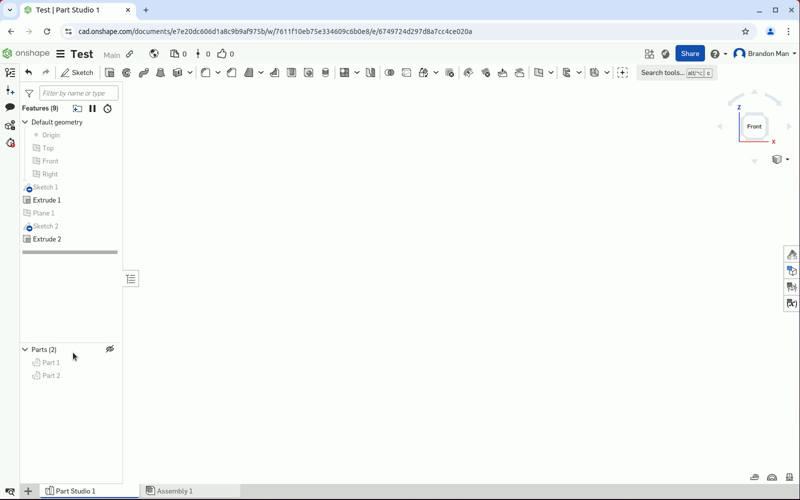
key(space)
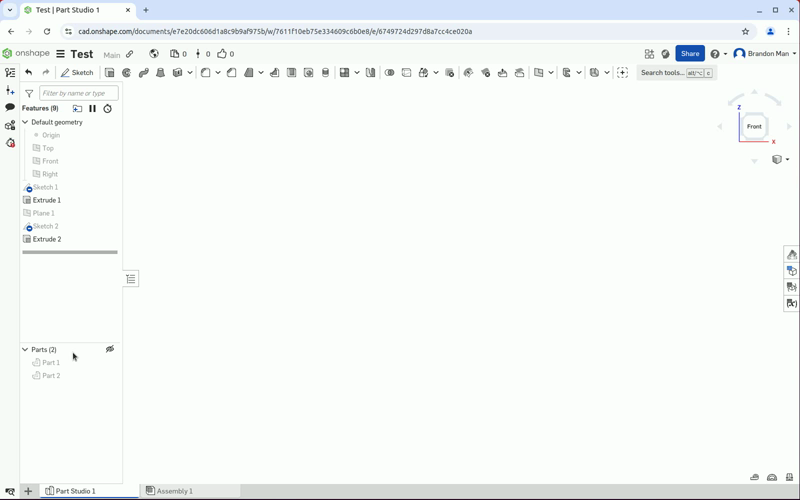
key_down(shift)
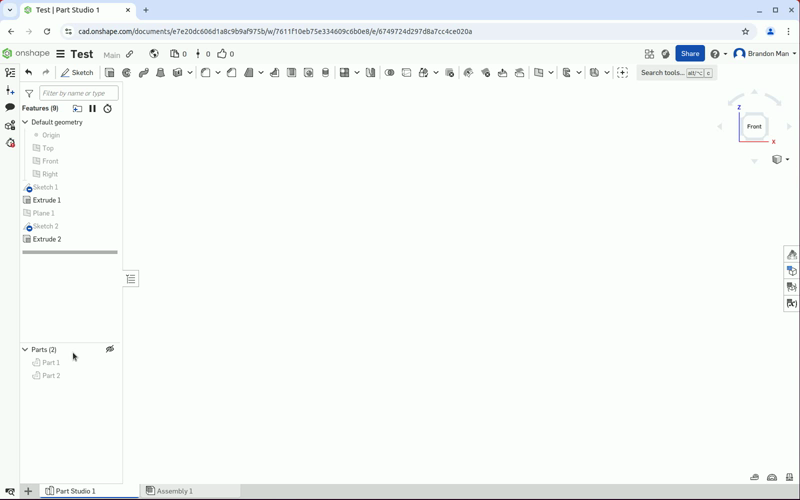
key(left)
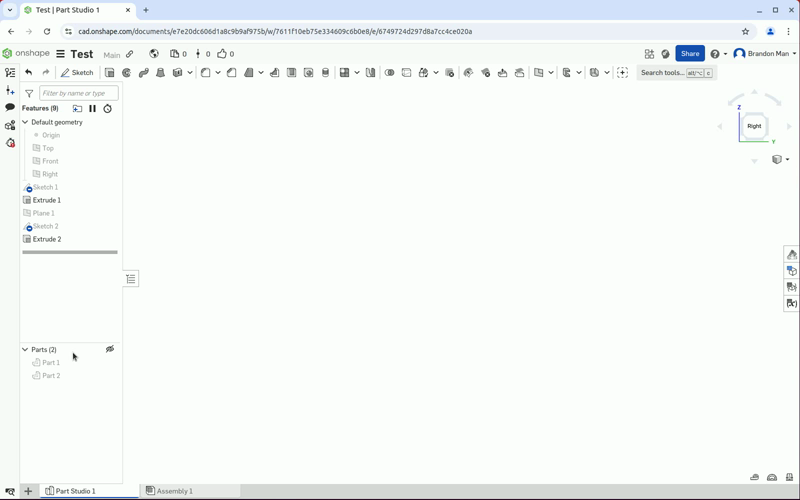
key_up(shift)
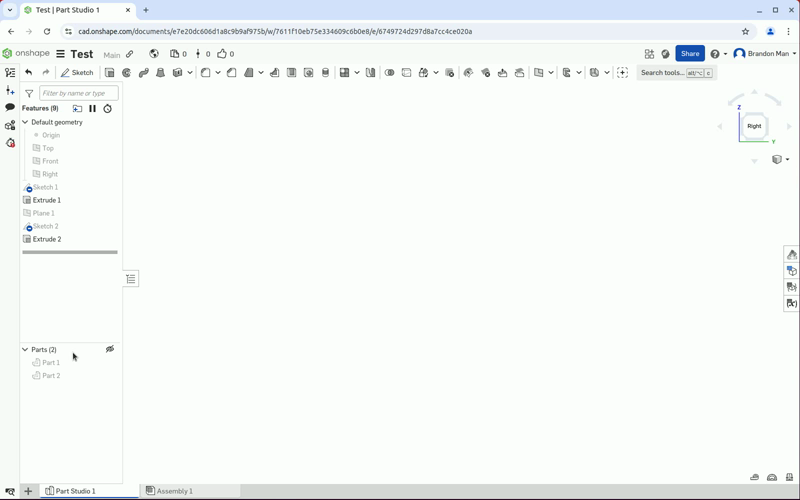
mouse_move(73, 352)
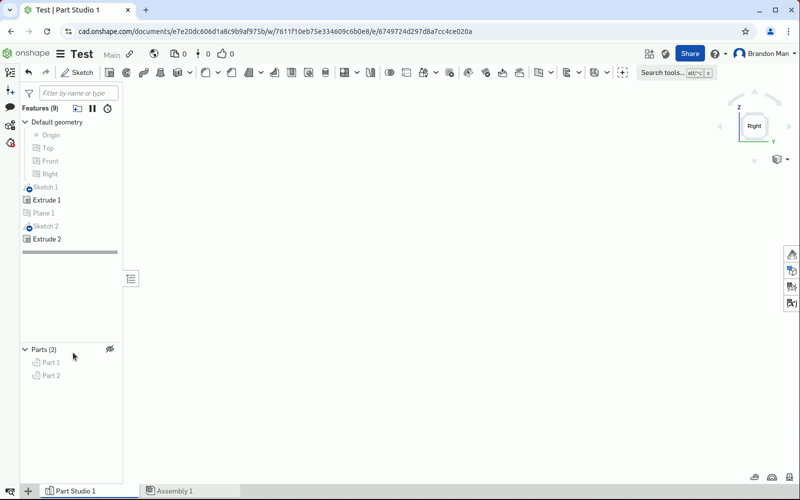
key(shift+y)
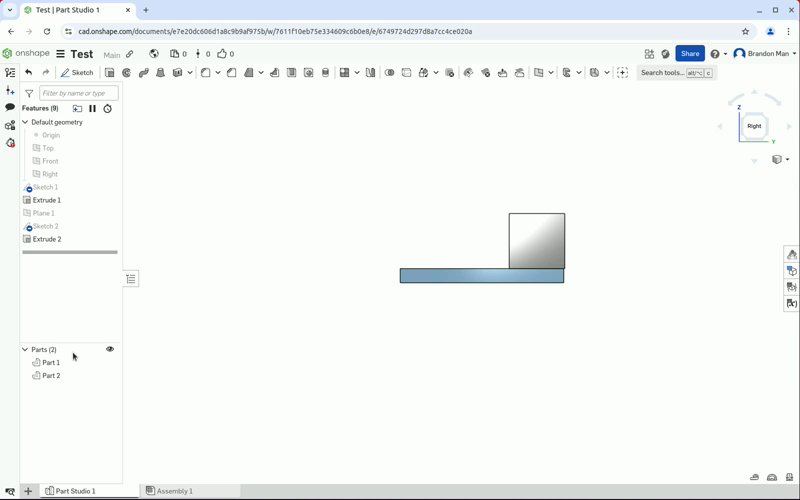
mouse_move(541, 75)
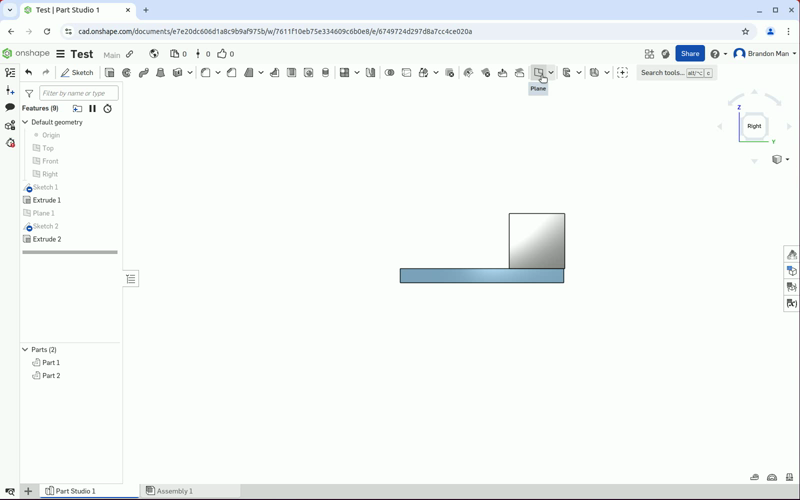
click(541, 75)
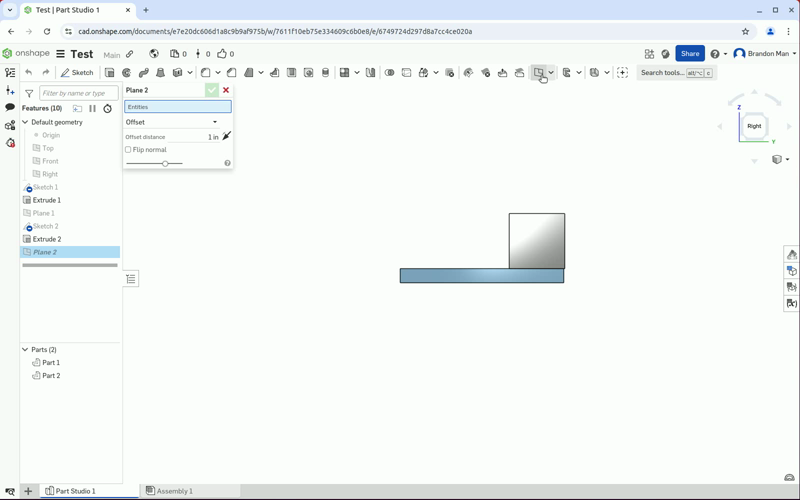
mouse_move(73, 176)
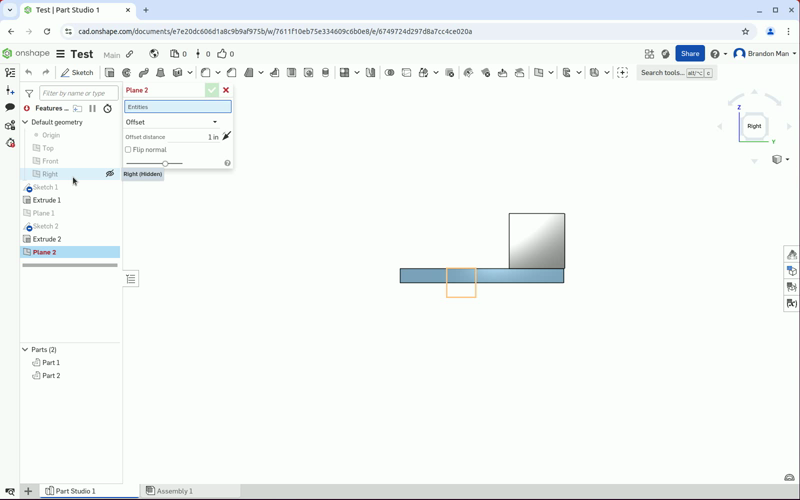
click(73, 176)
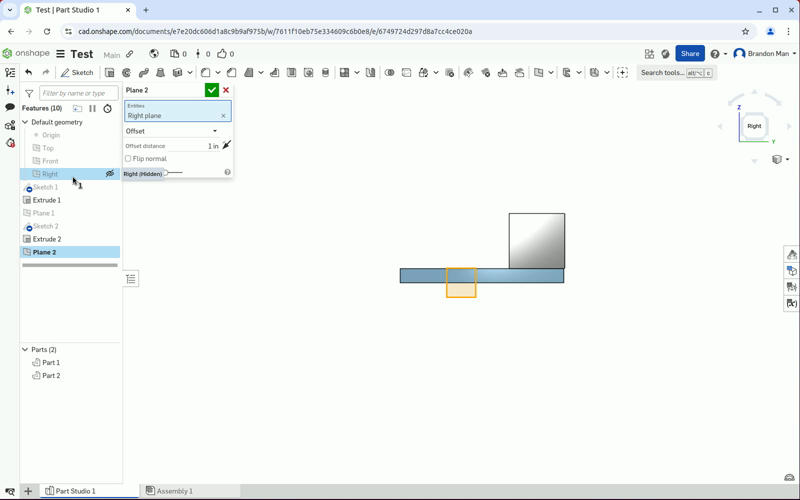
key(tab, 2)
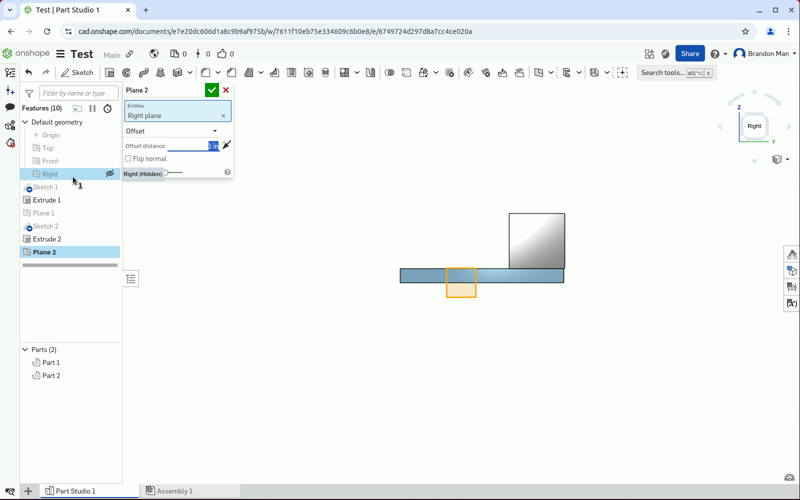
text(22.153)
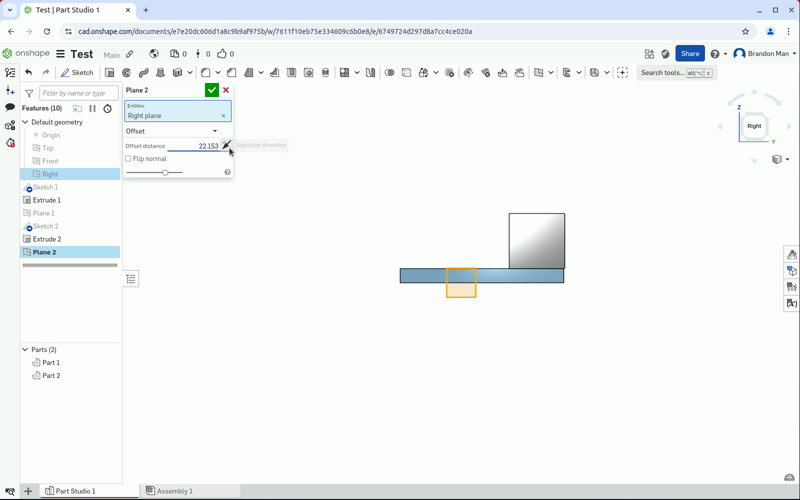
mouse_move(229, 147)
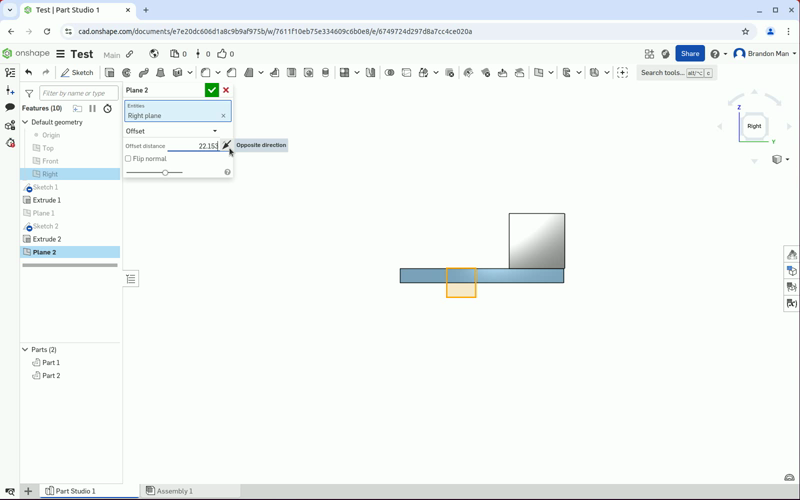
click(229, 147)
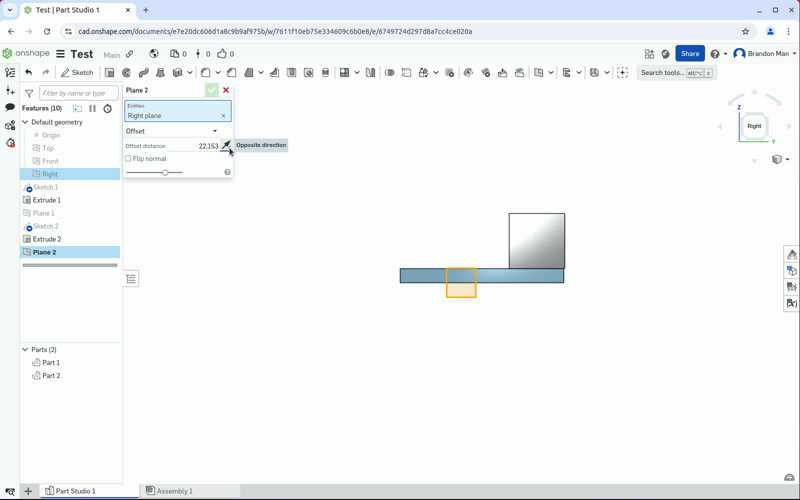
key(enter, 2)
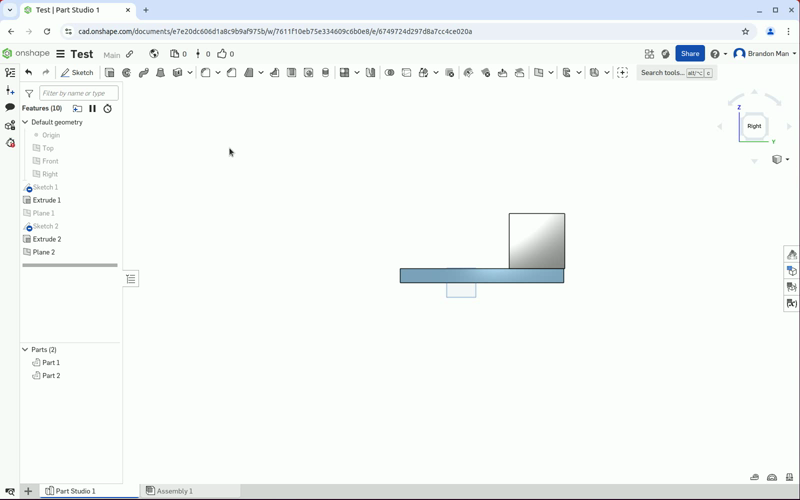
key(shift+s)
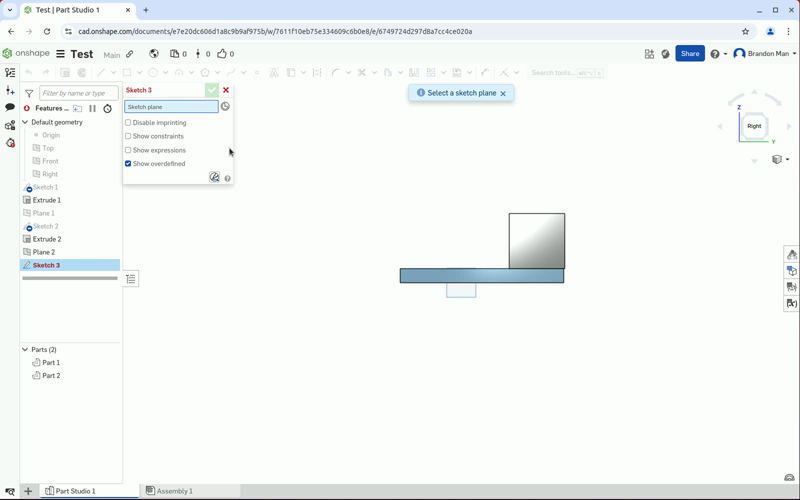
mouse_move(73, 254)
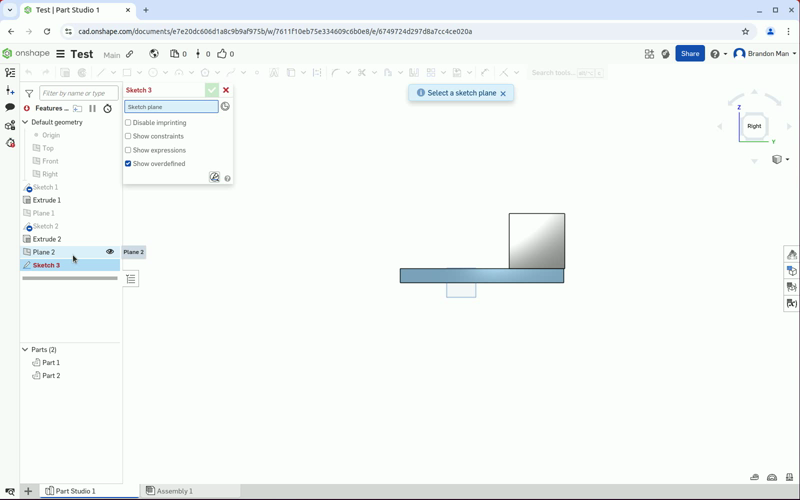
click(73, 254)
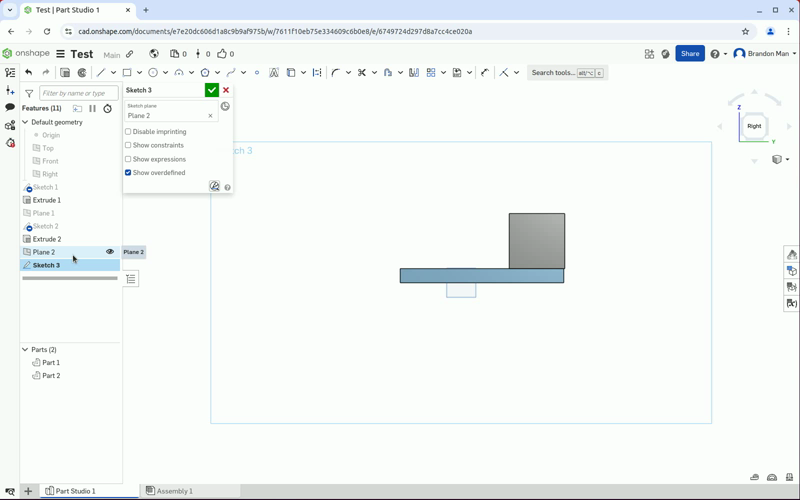
mouse_move(73, 352)
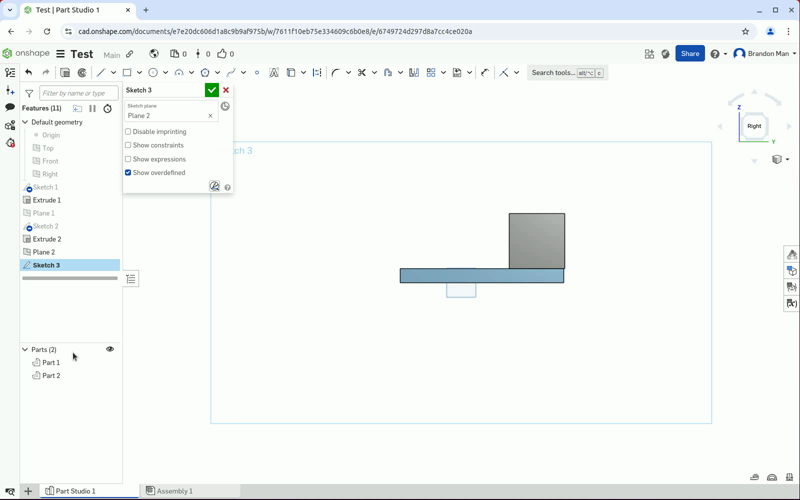
key(y)
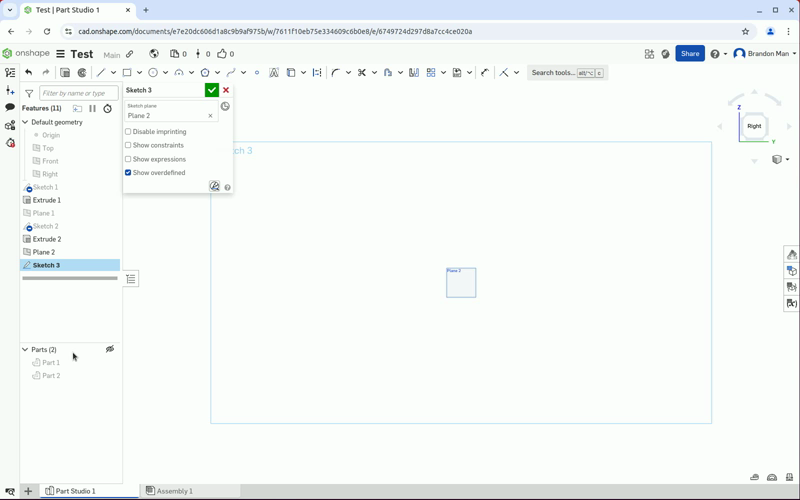
key(l)
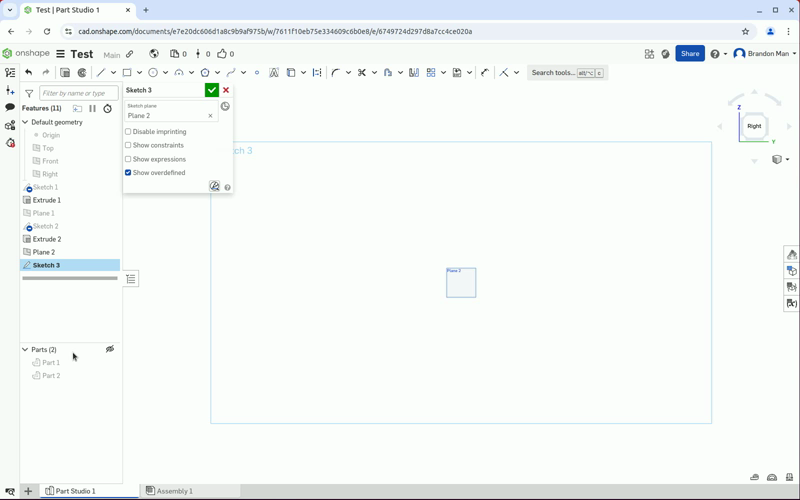
key_down(shift)
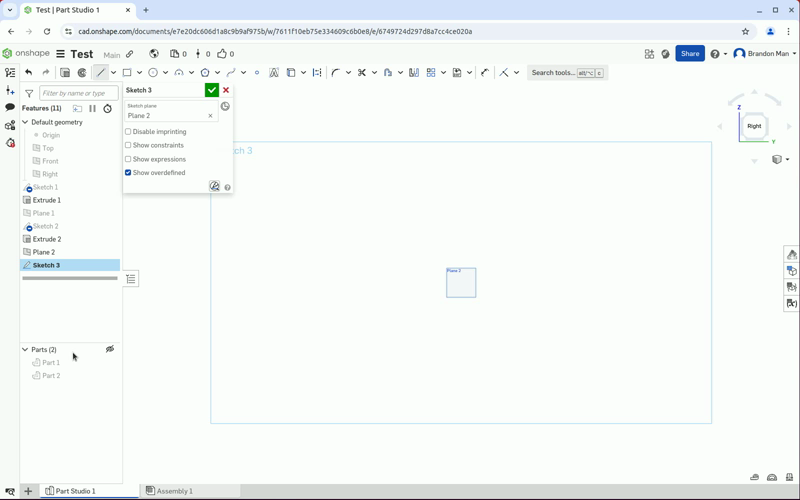
mouse_move(399, 213)
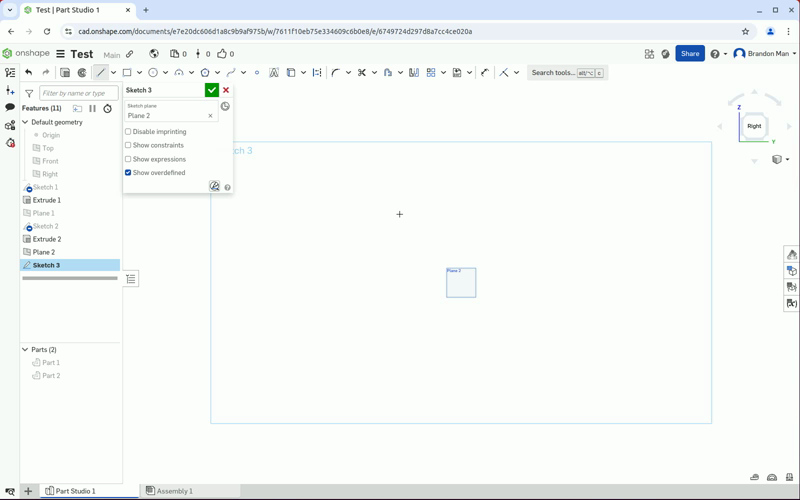
click(399, 213)
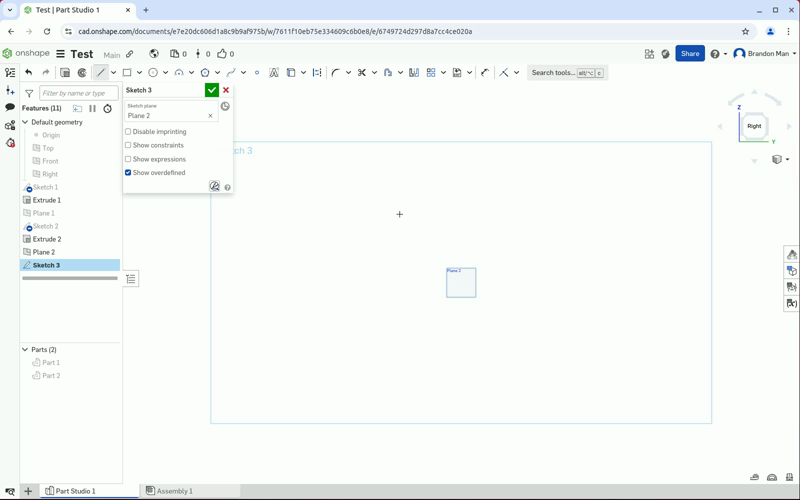
key_up(shift)
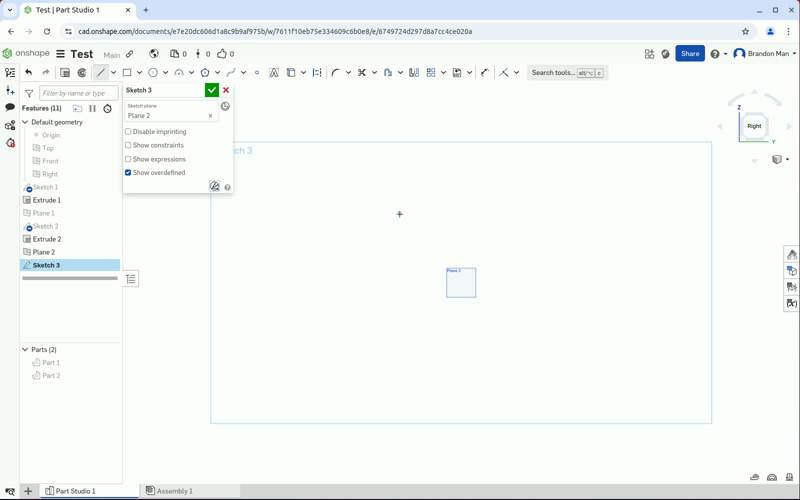
key_down(shift)
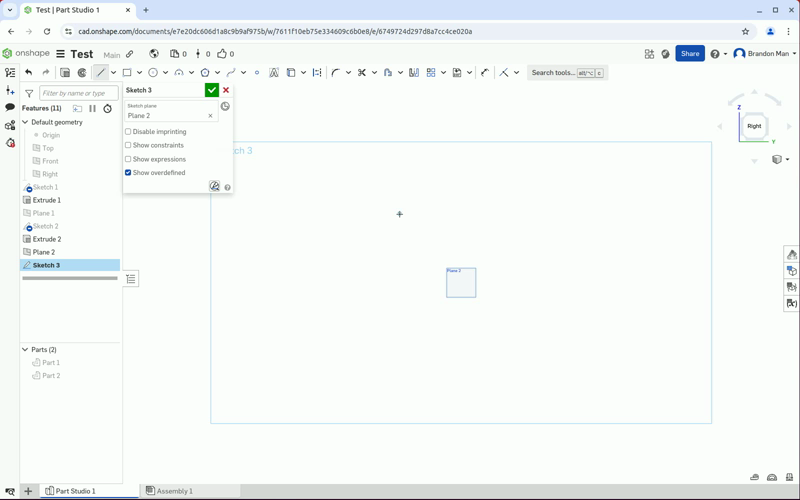
mouse_move(429, 213)
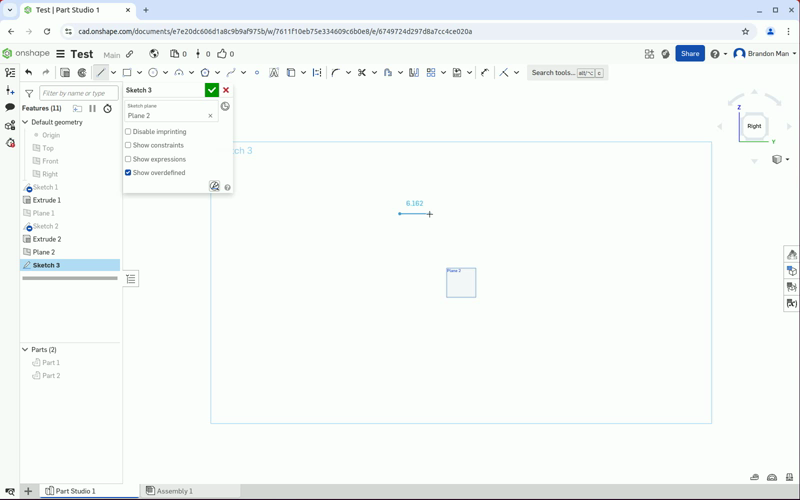
mouse_move(455, 228)
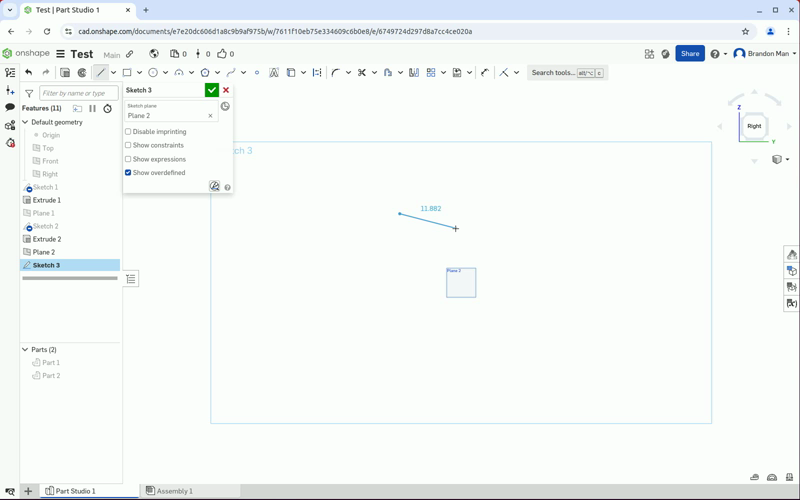
click(455, 228)
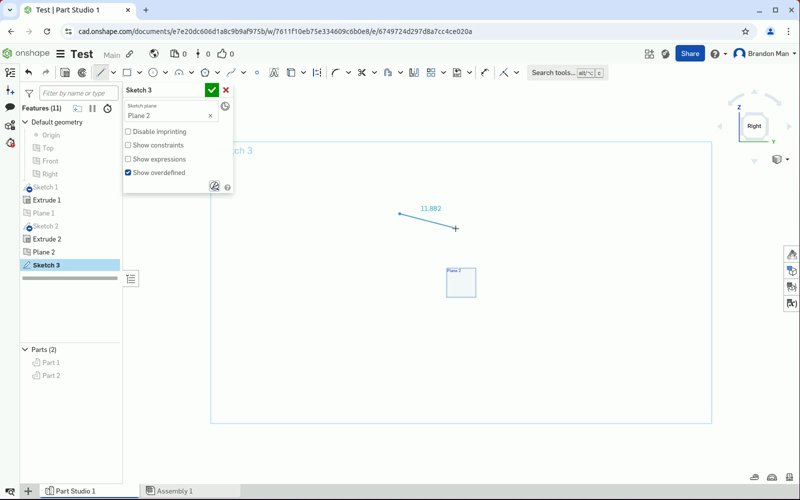
key_up(shift)
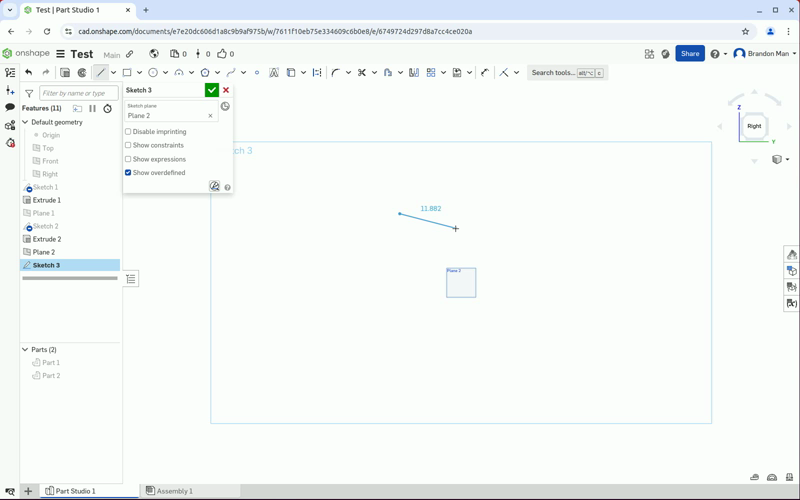
key_down(shift)
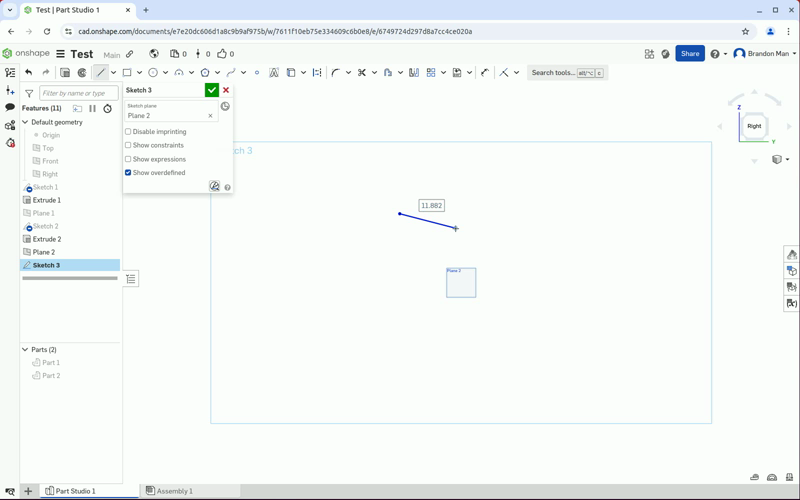
mouse_move(485, 228)
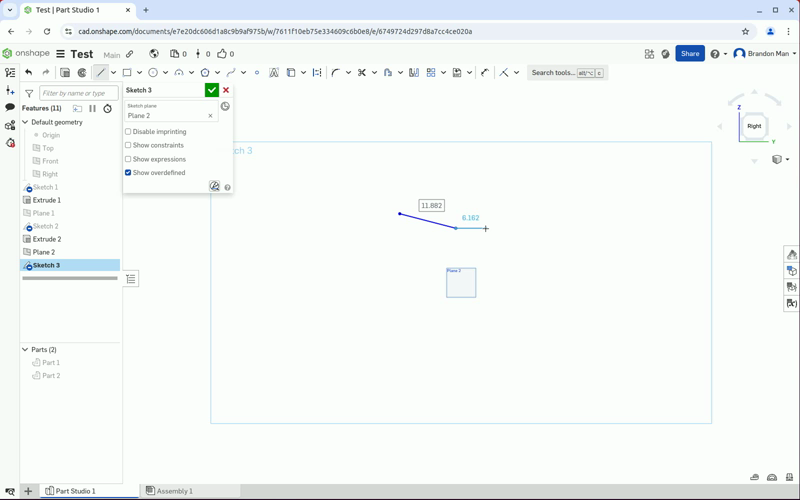
mouse_move(455, 213)
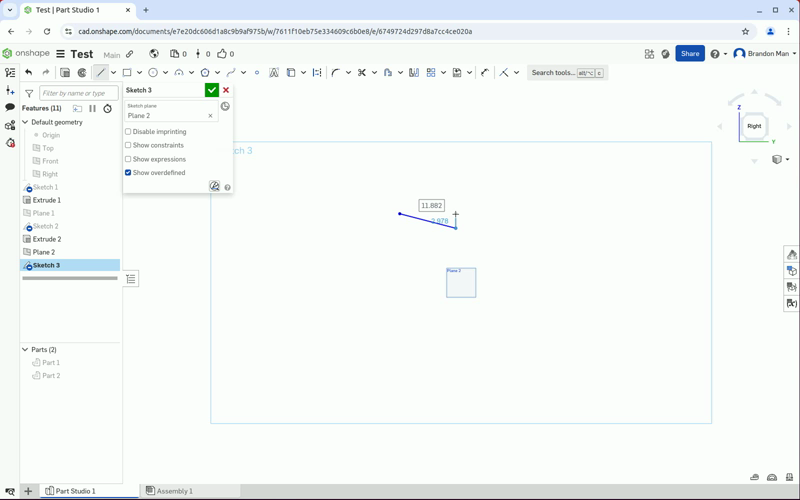
click(455, 213)
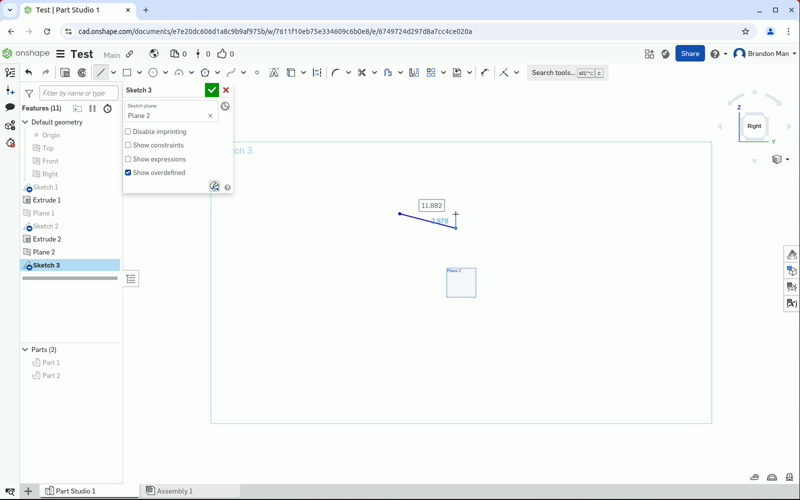
key_up(shift)
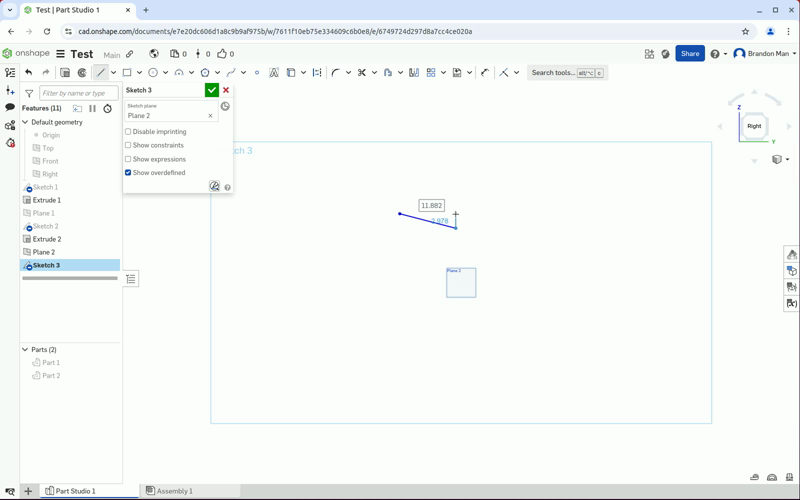
mouse_move(485, 213)
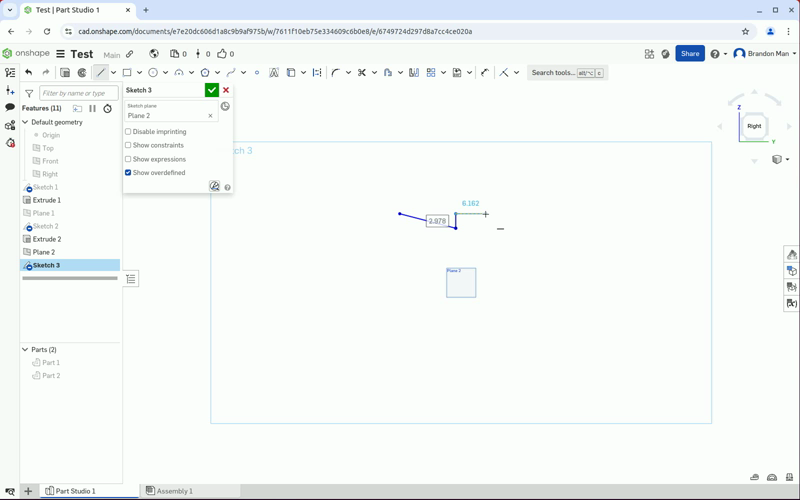
key_down(shift)
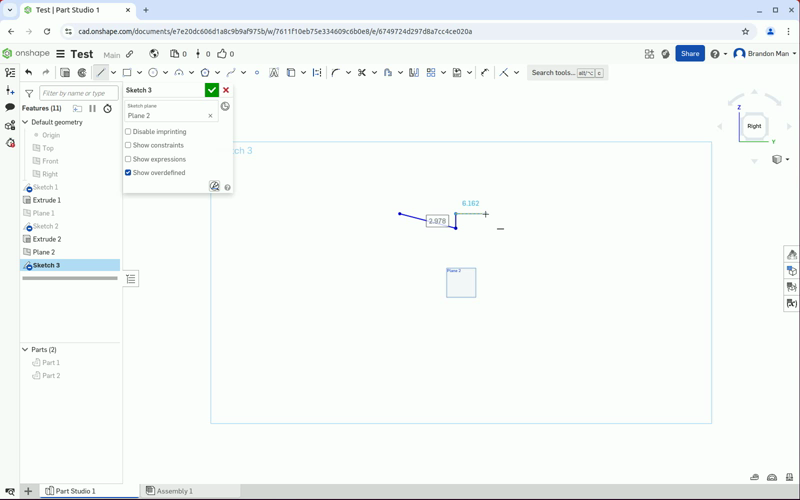
mouse_move(399, 213)
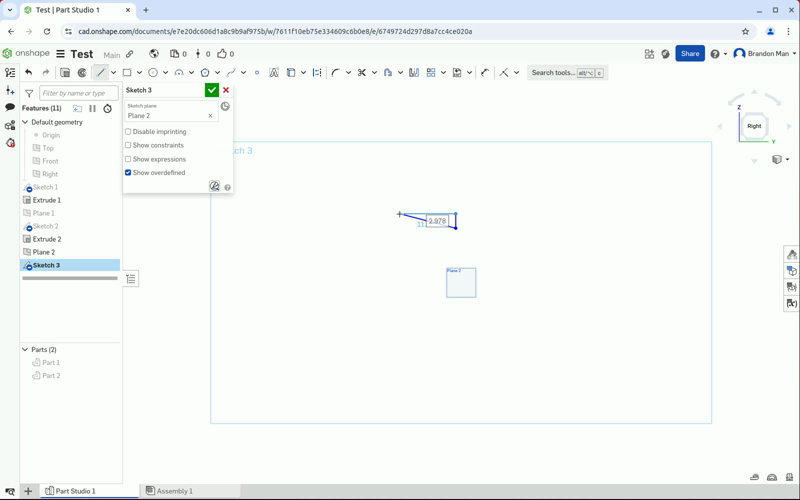
key_up(shift)
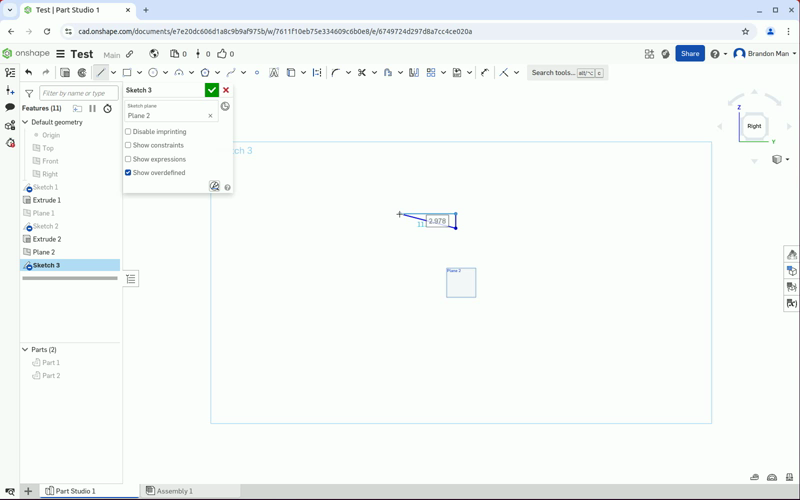
click(399, 213)
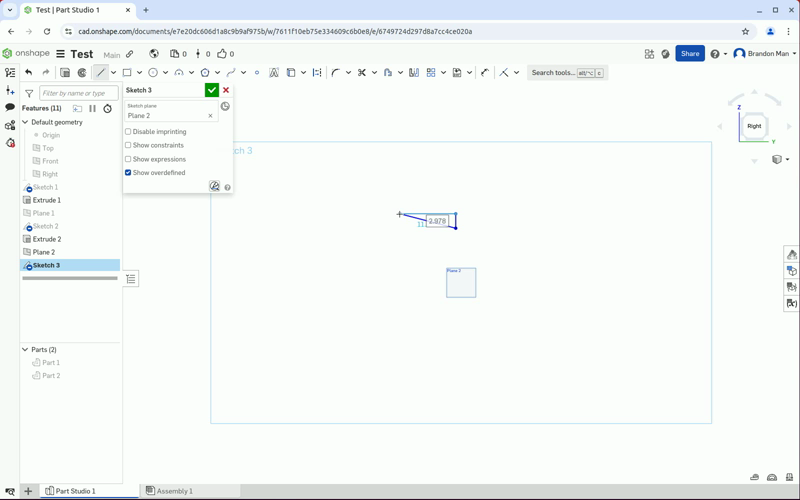
key(esc)
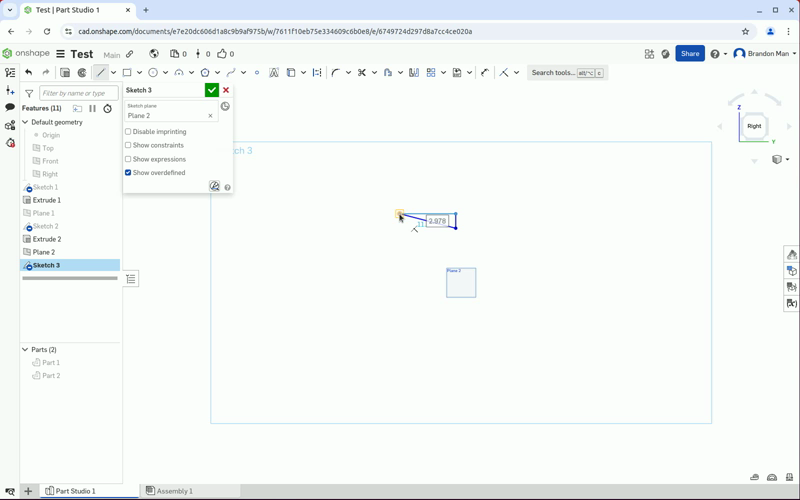
mouse_move(413, 214)
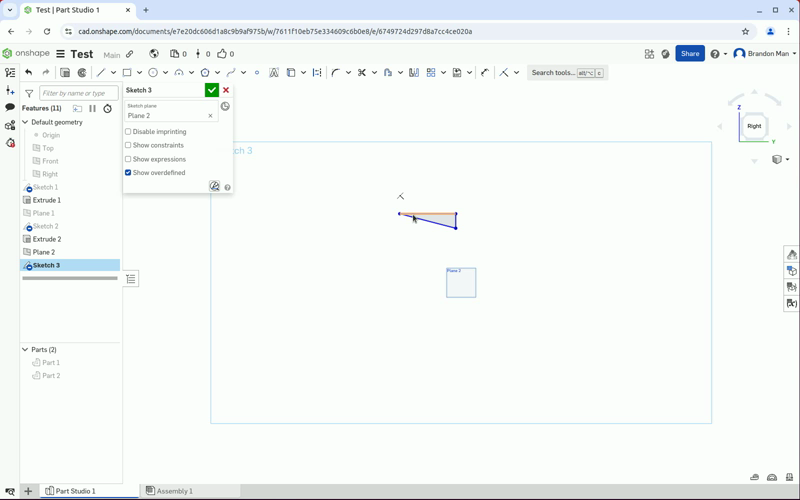
scroll(6)
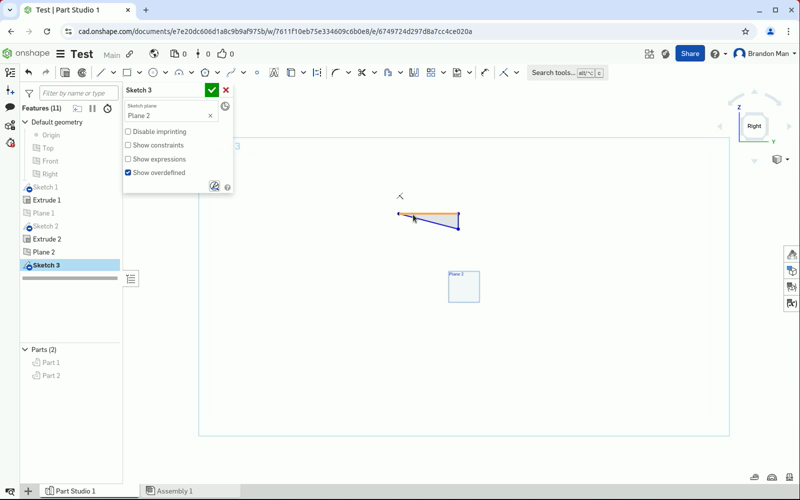
scroll(6)
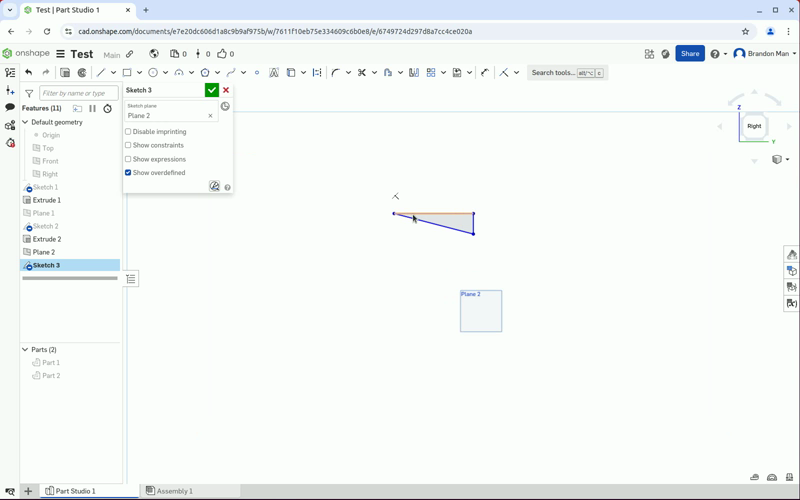
scroll(6)
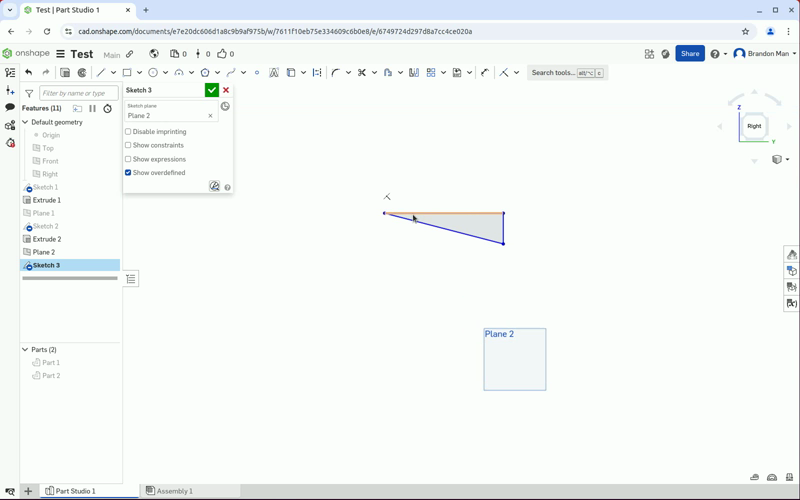
scroll(6)
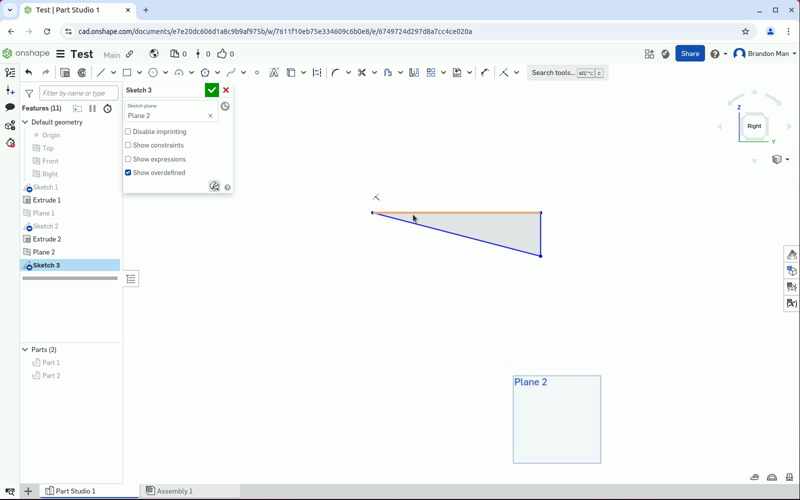
scroll(6)
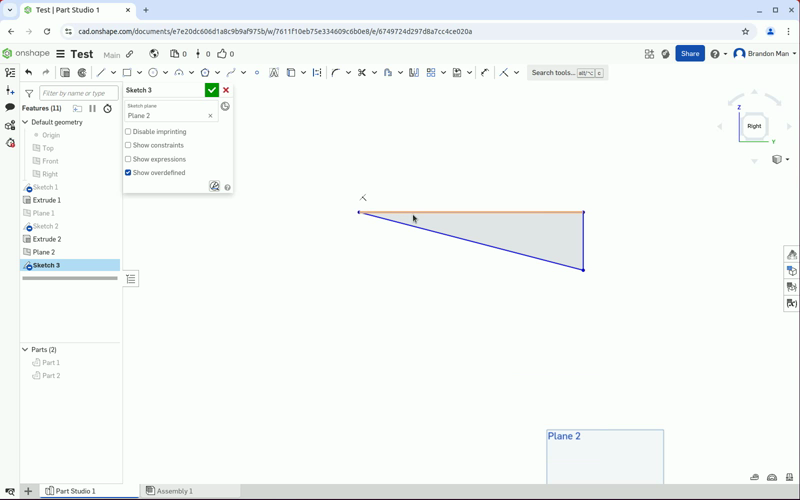
scroll(6)
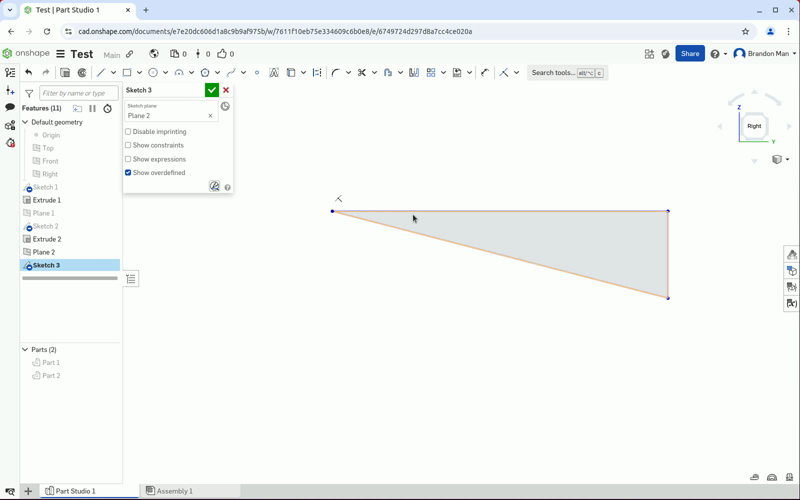
scroll(6)
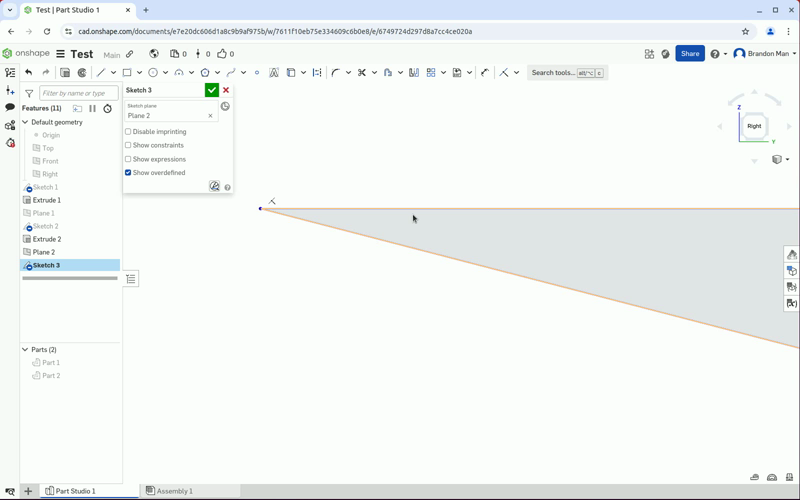
click(413, 214)
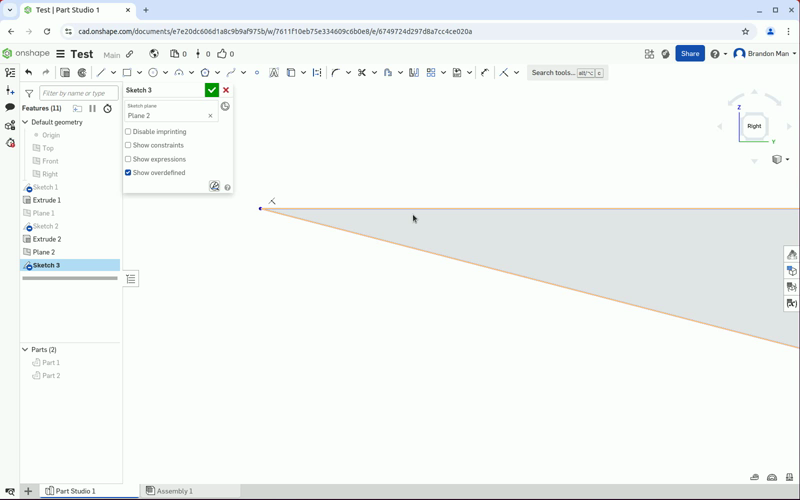
scroll(-6)
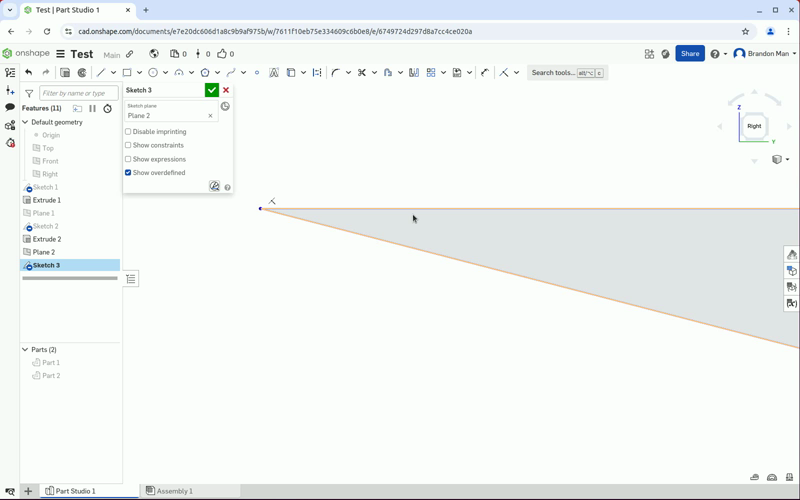
scroll(-6)
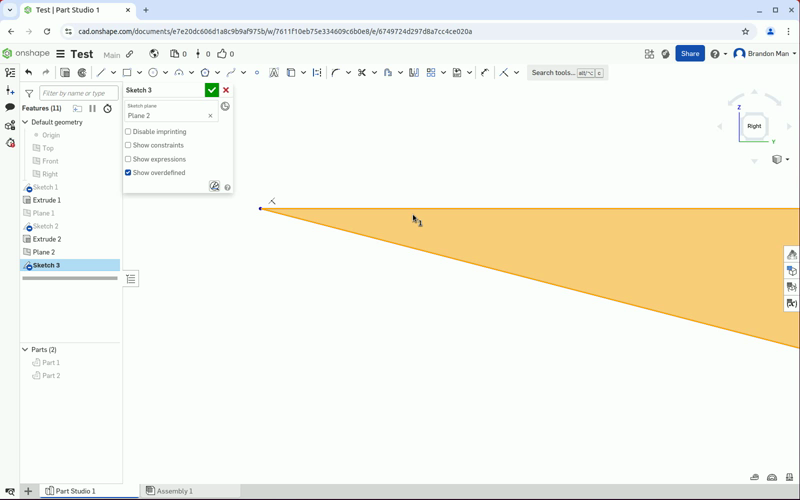
scroll(-6)
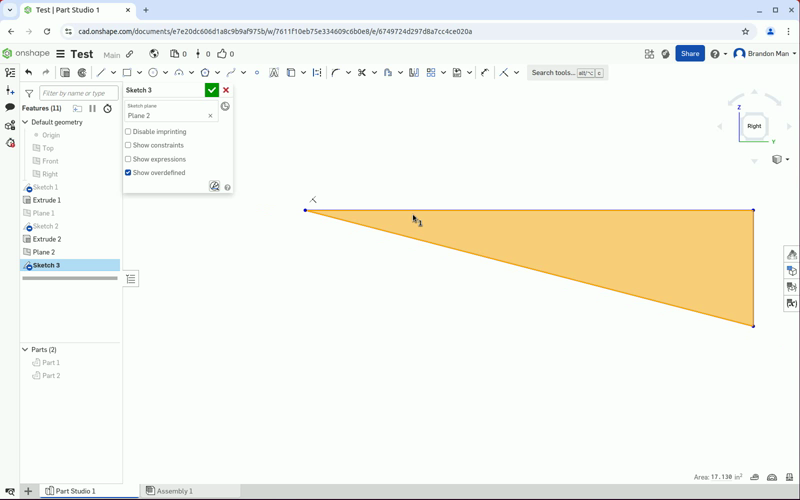
scroll(-6)
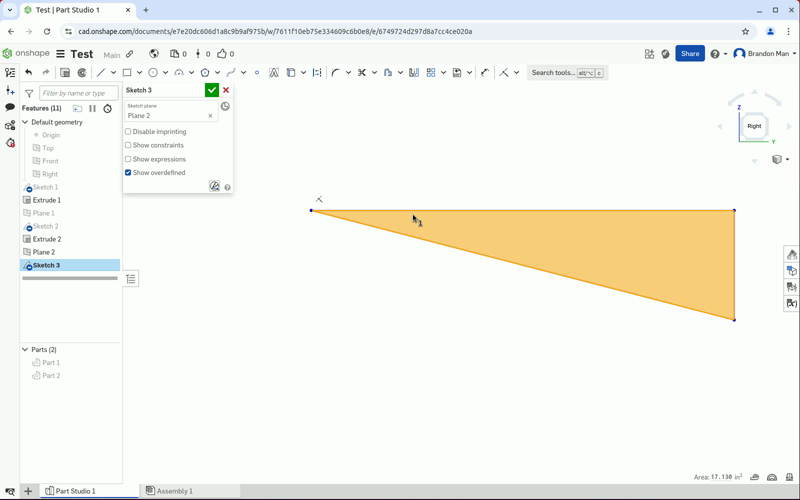
scroll(-6)
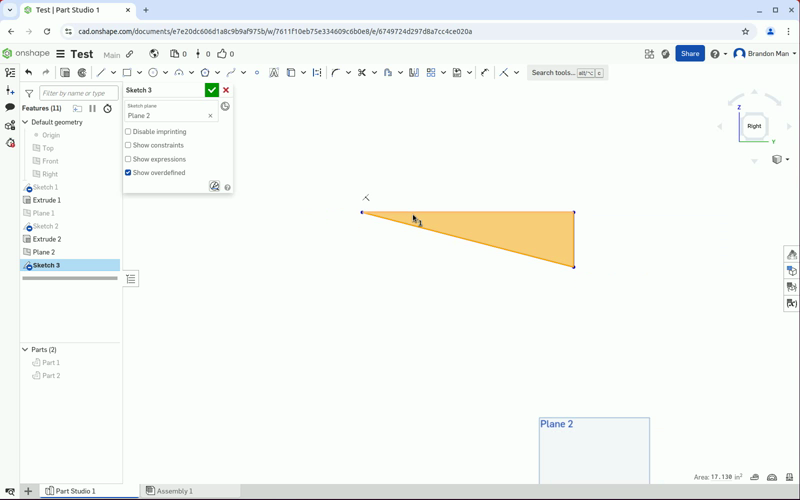
scroll(-6)
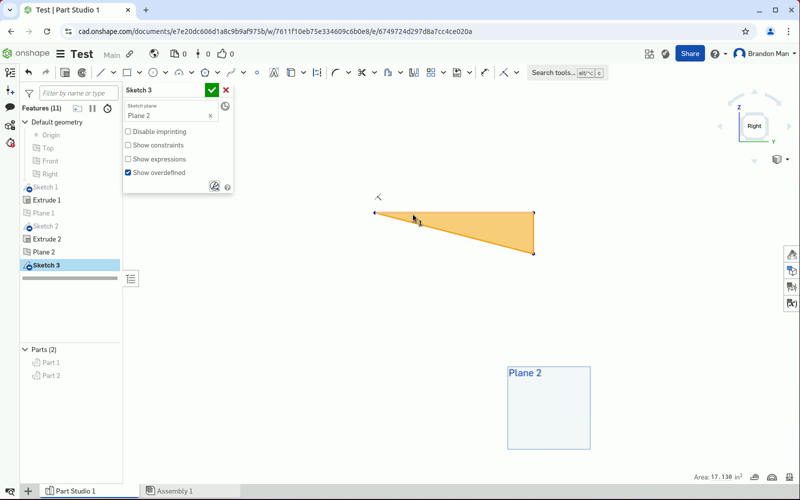
scroll(-6)
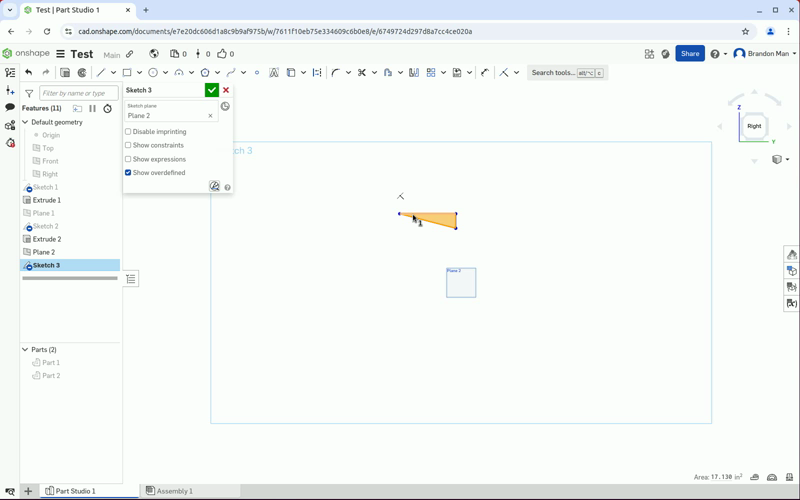
mouse_move(73, 352)
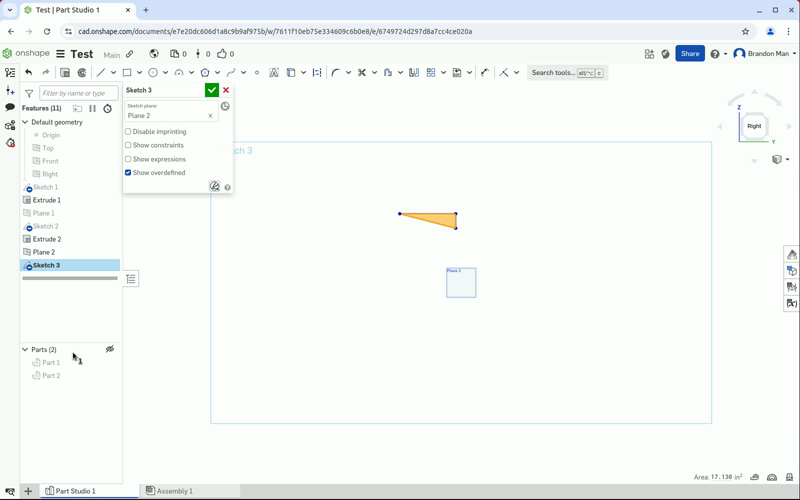
key(shift+y)
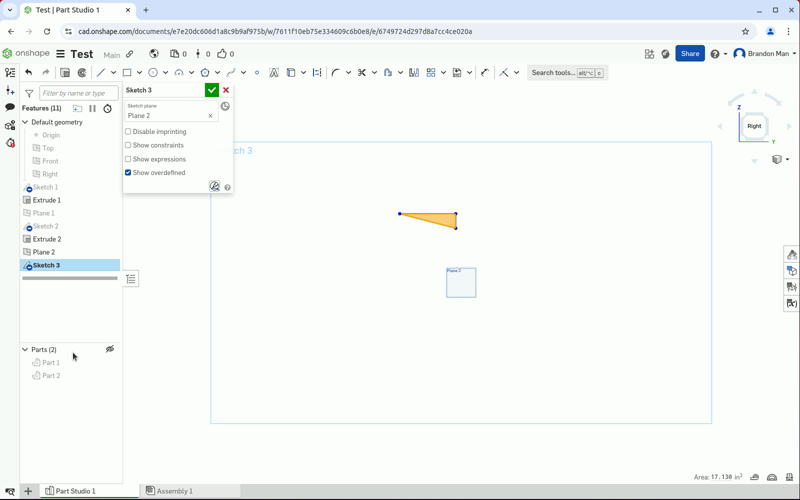
key(shift+e)
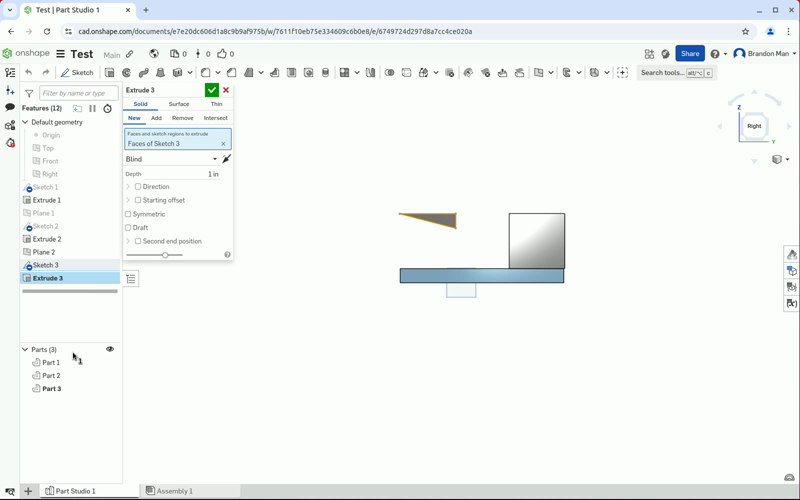
mouse_move(143, 106)
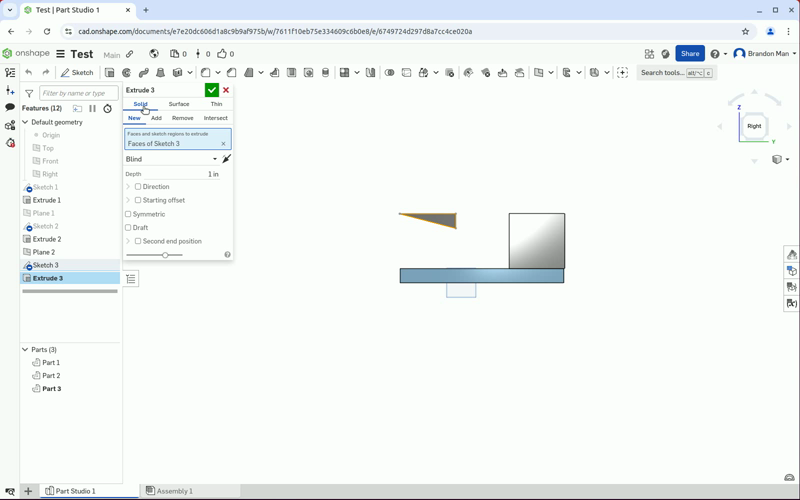
click(143, 106)
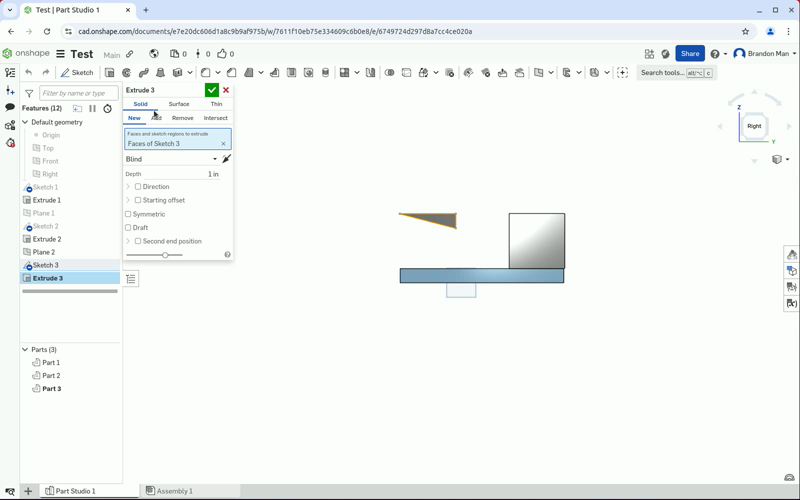
mouse_move(186, 120)
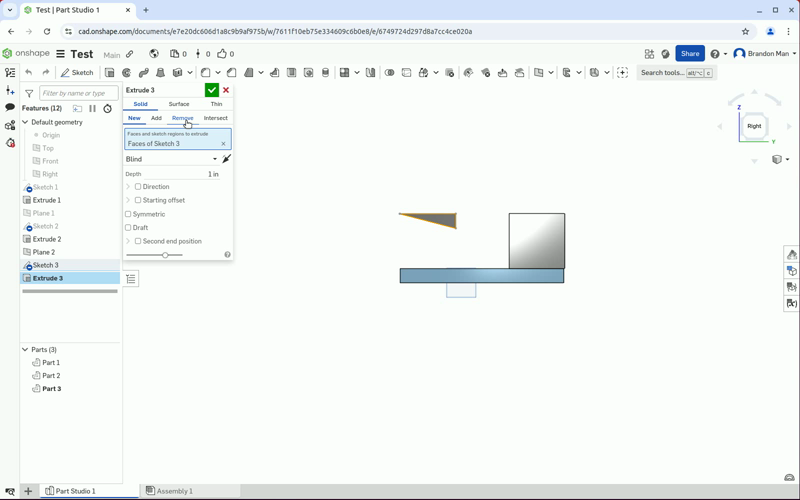
click(186, 120)
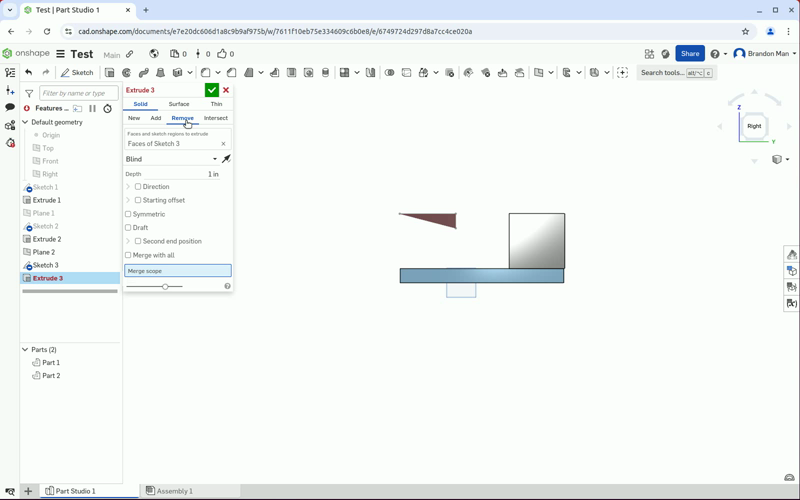
key(tab, 4)
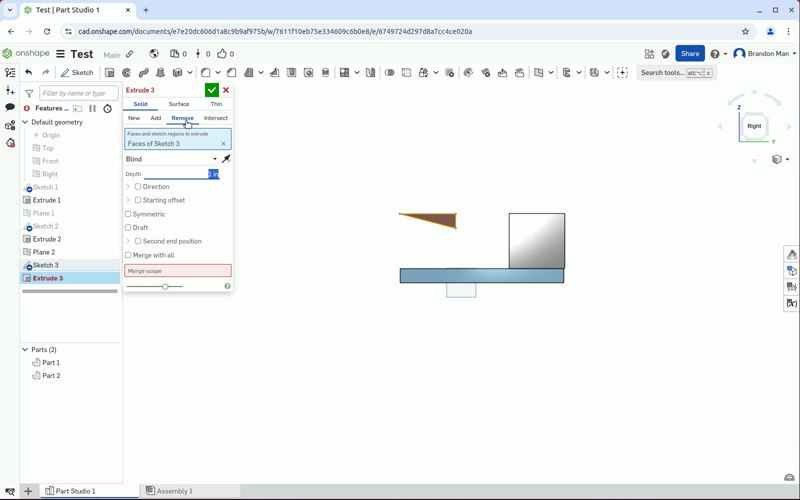
text(9.147)
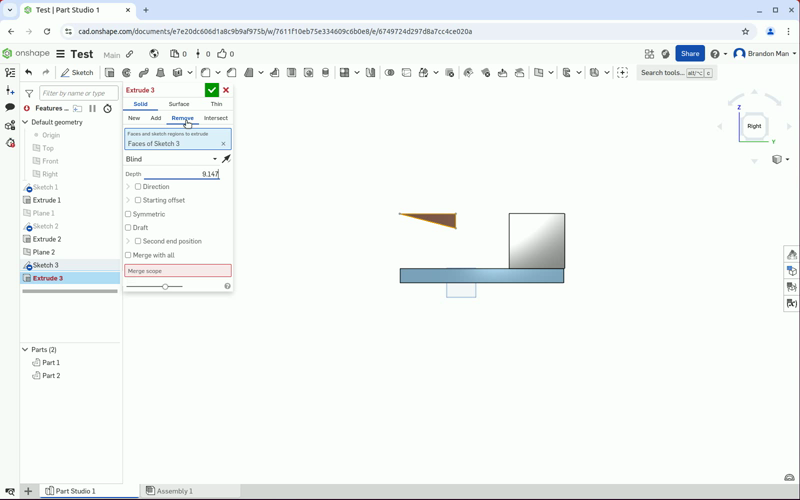
key(tab, 6)
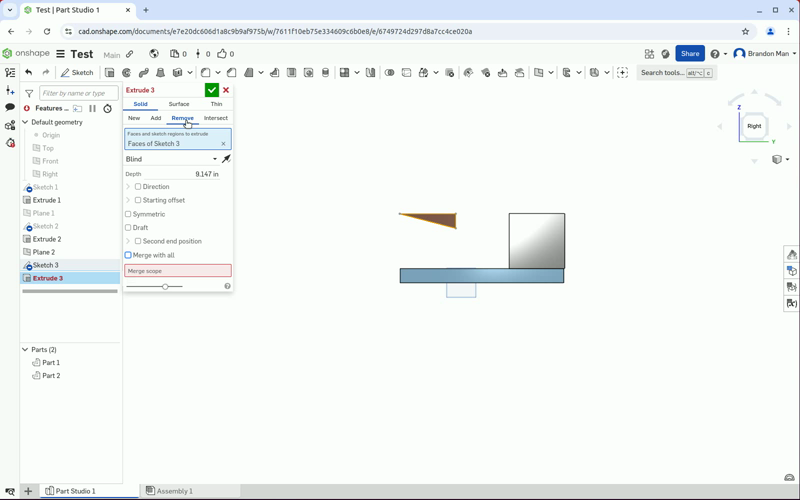
key(space)
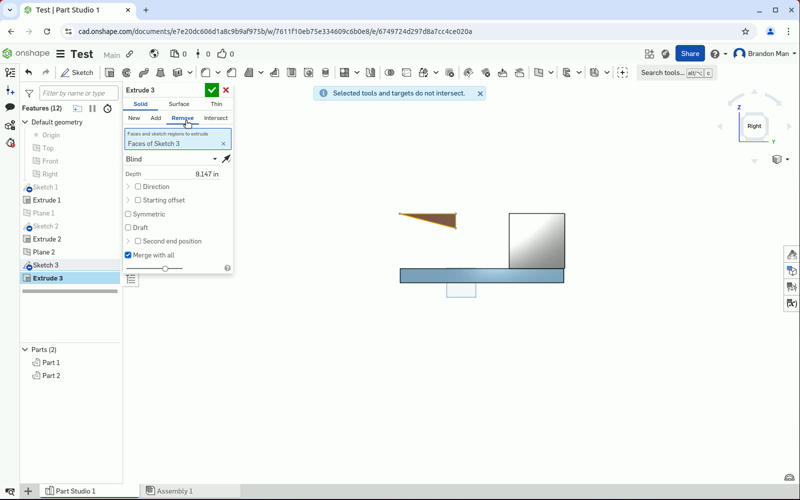
key(enter)
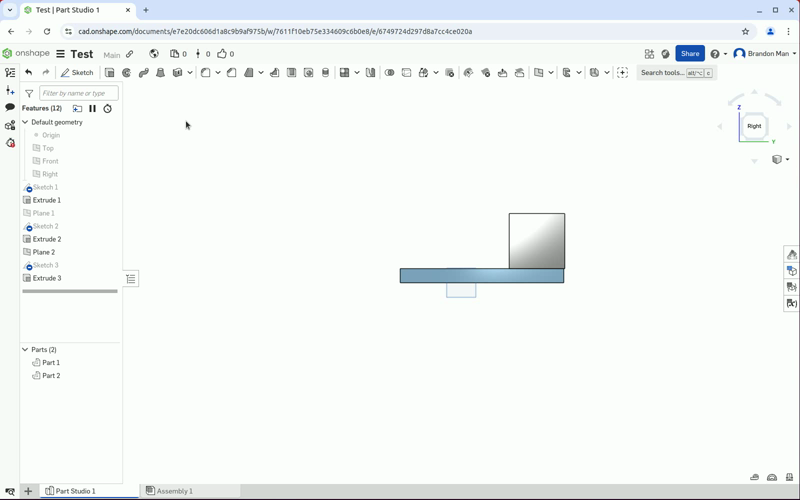
key(shift+h)
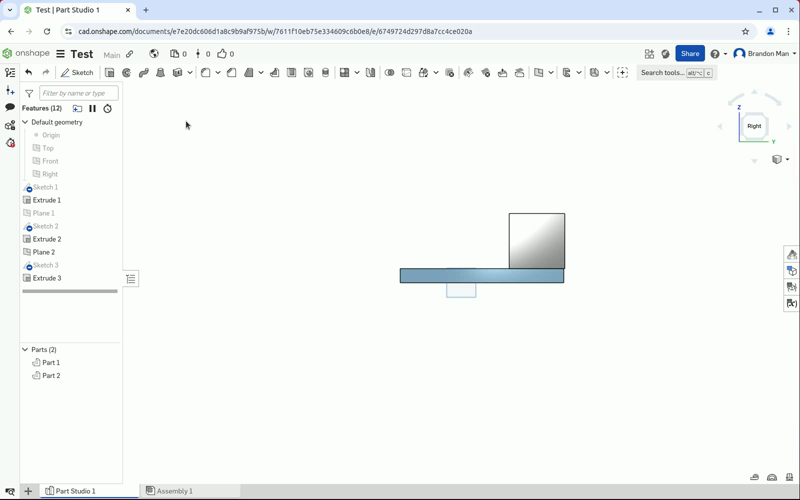
key(shift+h)
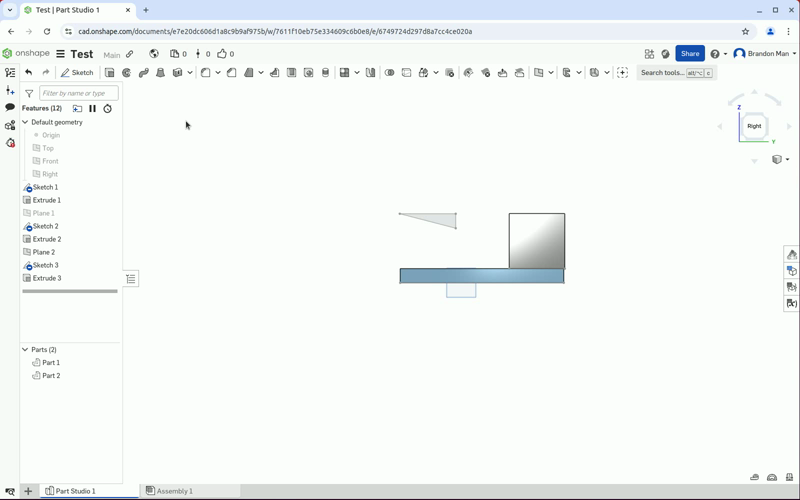
key(shift+7)
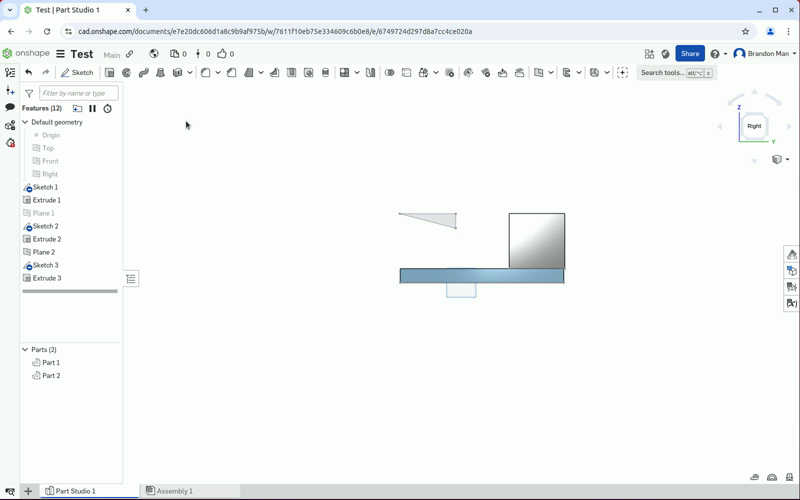
key(right, 2)
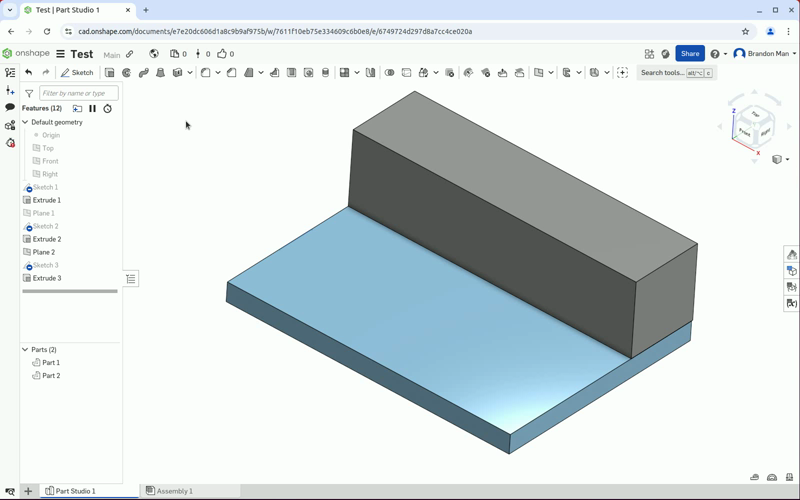
key(down, 2)
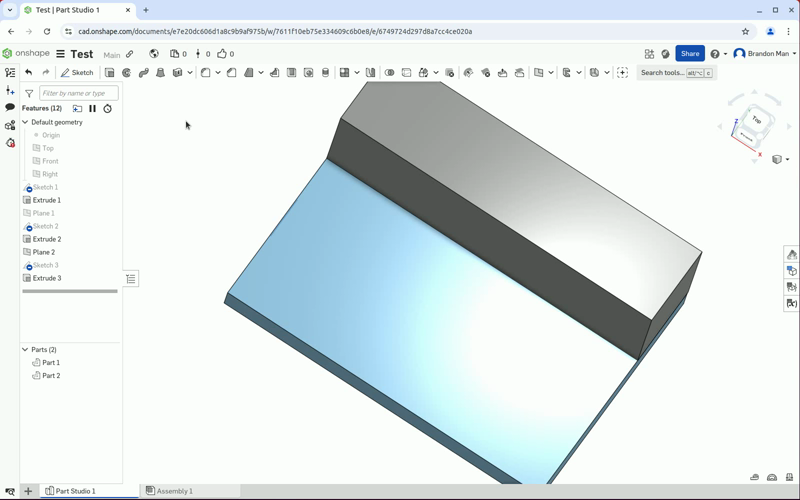
key(up, 2)
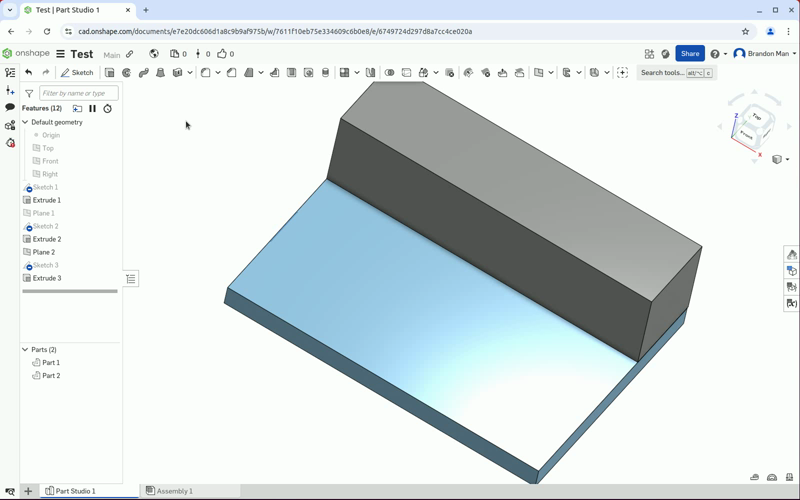
key(left, 2)
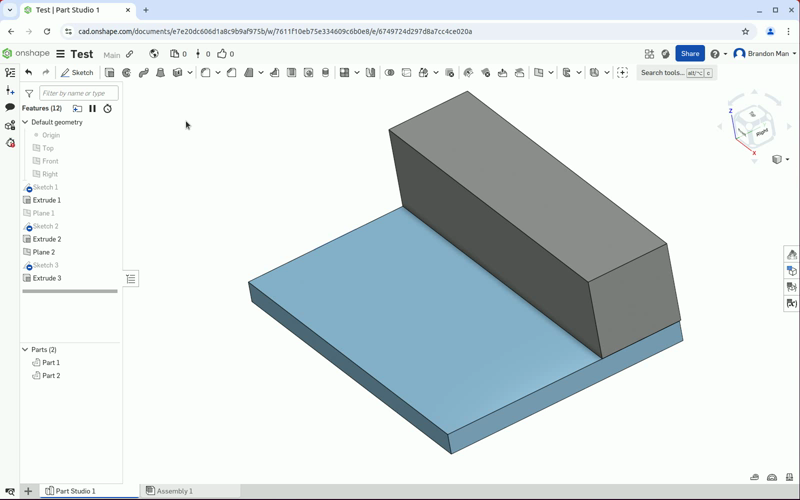
mouse_move(73, 189)
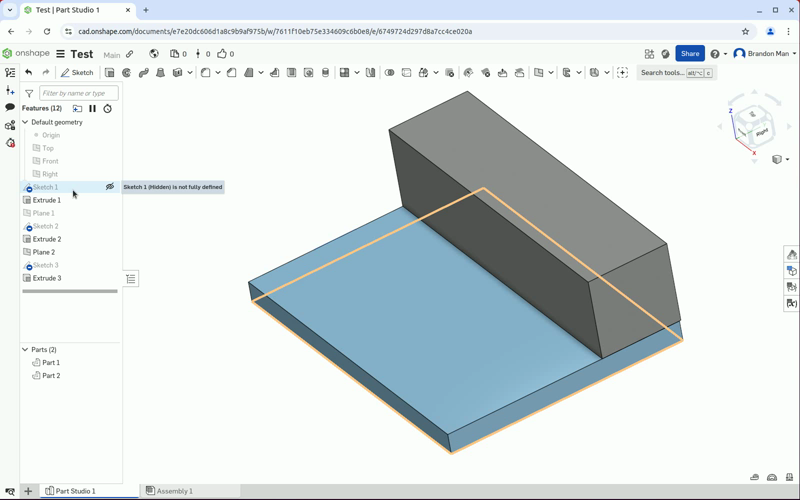
click(73, 189)